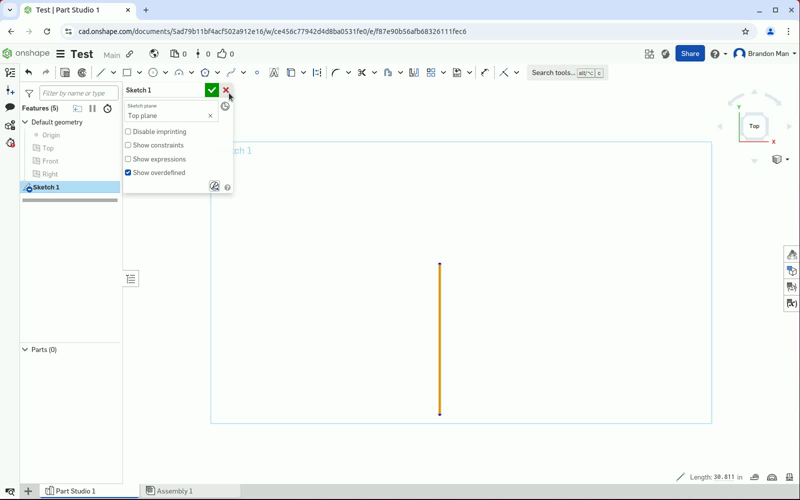
key(shift+h)
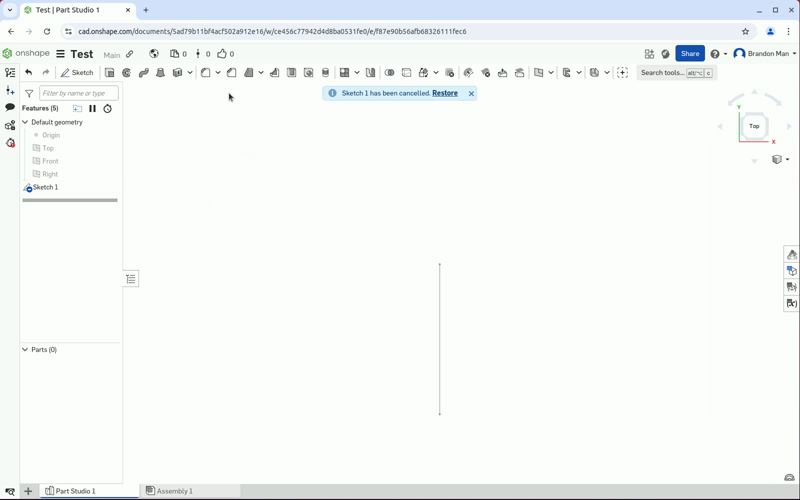
mouse_move(73, 352)
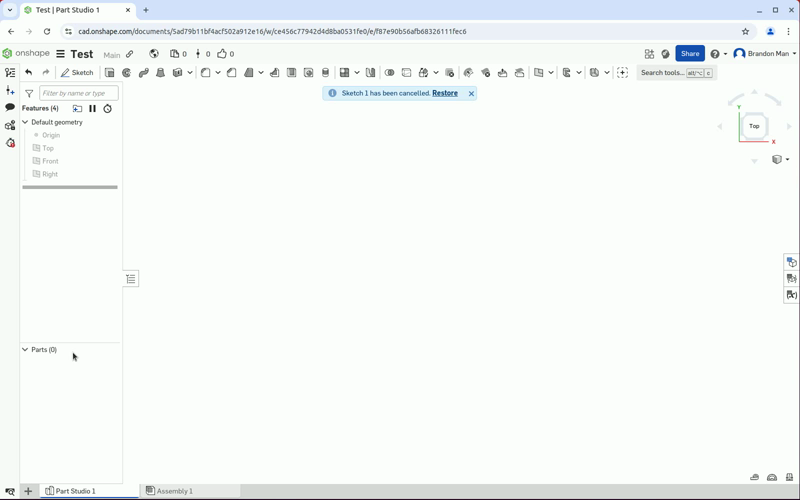
key(y)
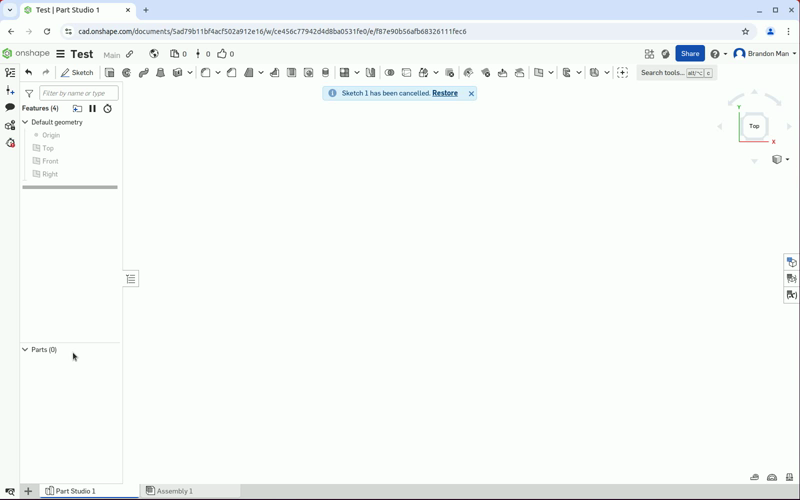
key(shift+p)
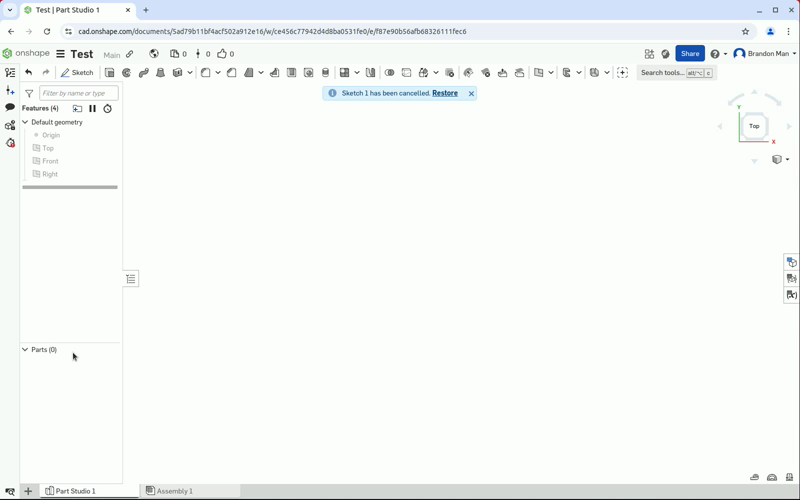
key(space)
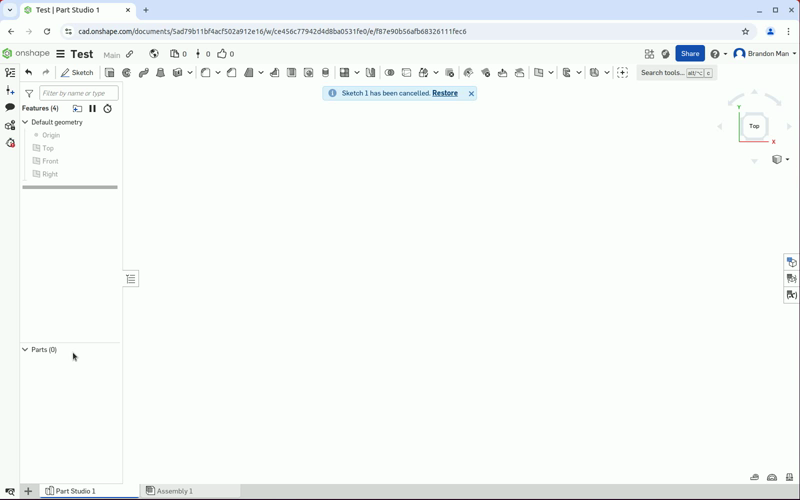
key_down(shift)
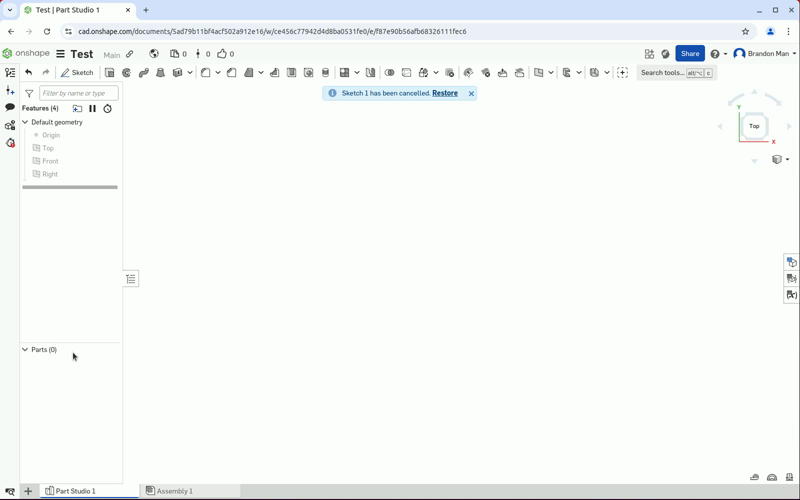
key(up)
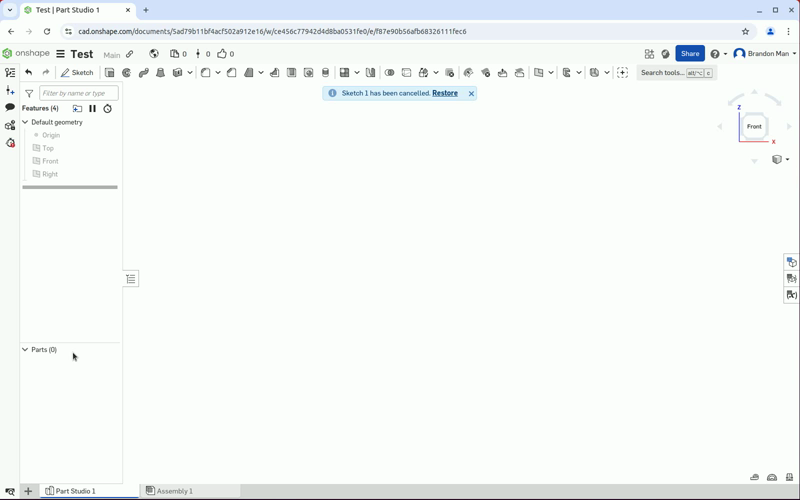
key_up(shift)
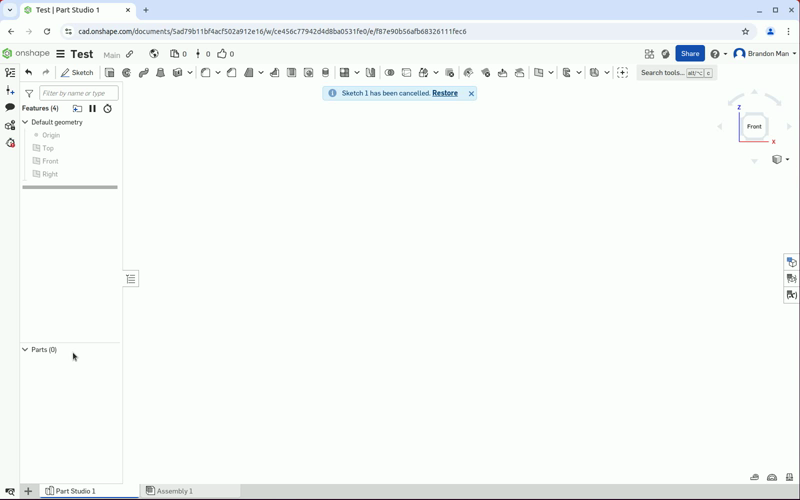
mouse_move(73, 352)
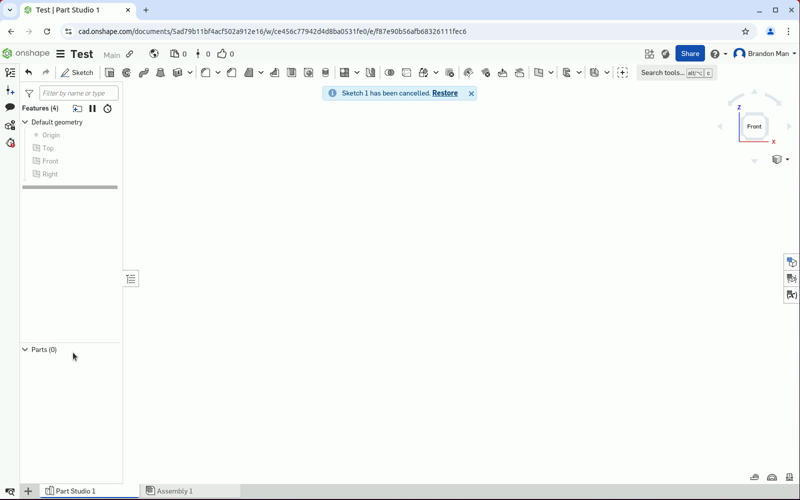
key(shift+y)
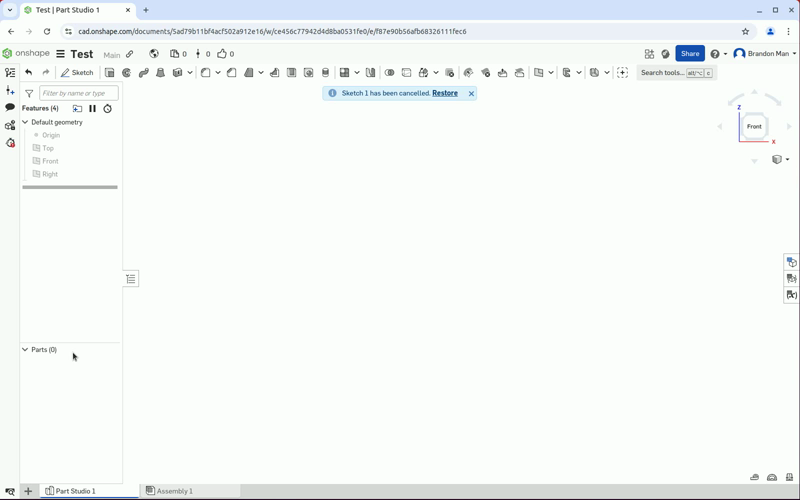
key(shift+s)
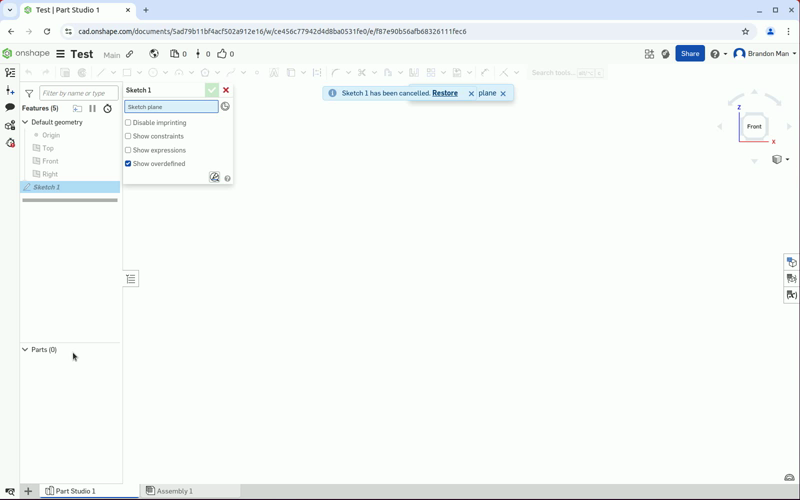
mouse_move(73, 163)
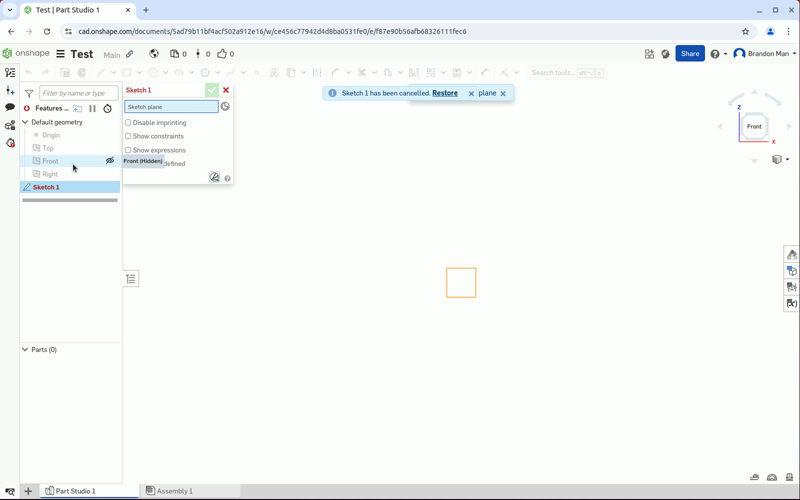
click(73, 163)
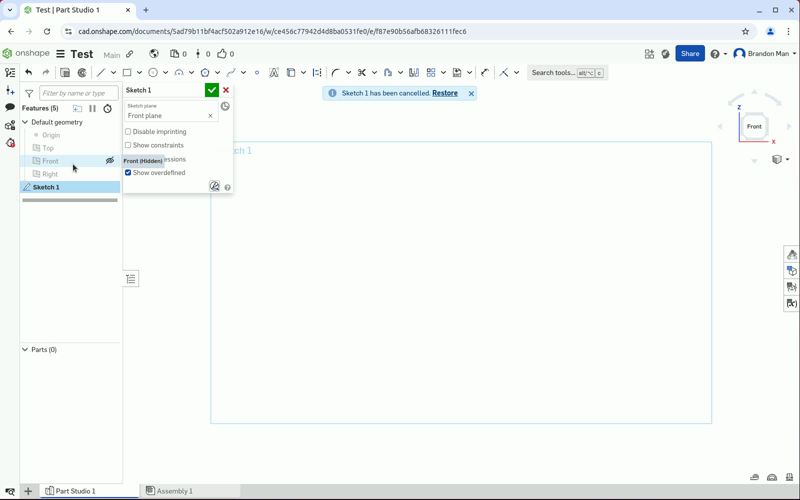
mouse_move(73, 352)
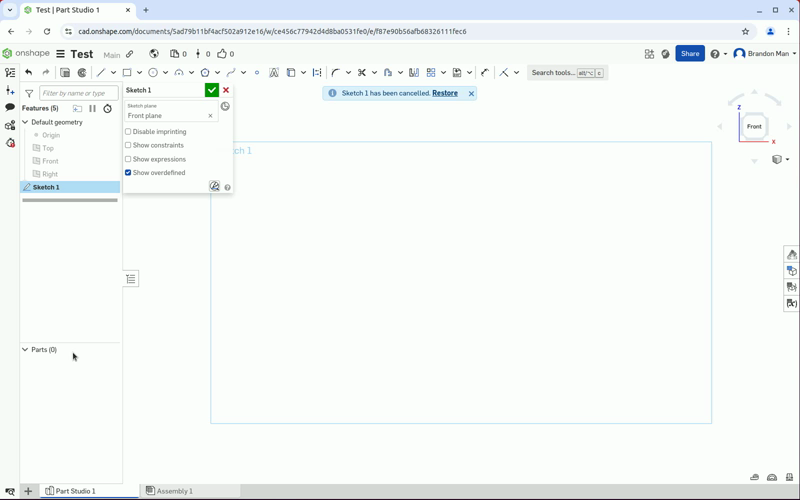
key(y)
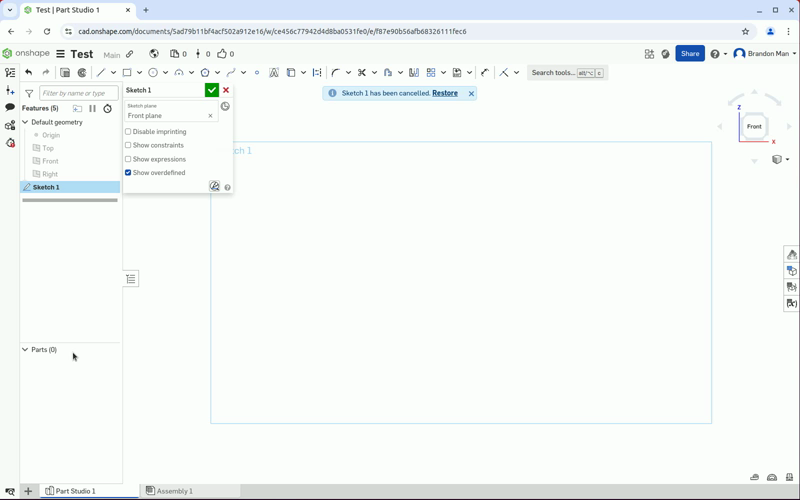
key(c)
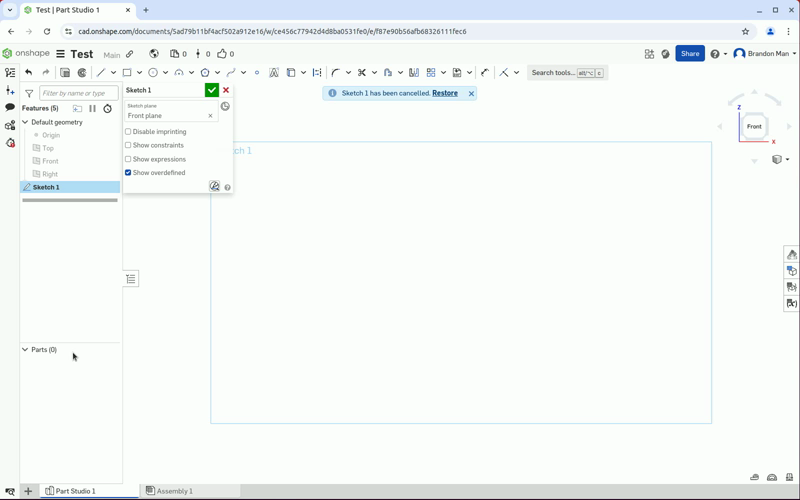
key_down(shift)
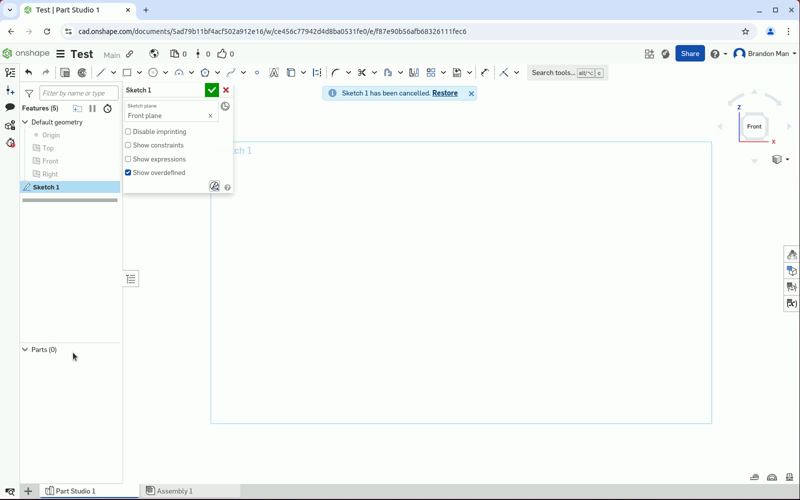
mouse_move(460, 282)
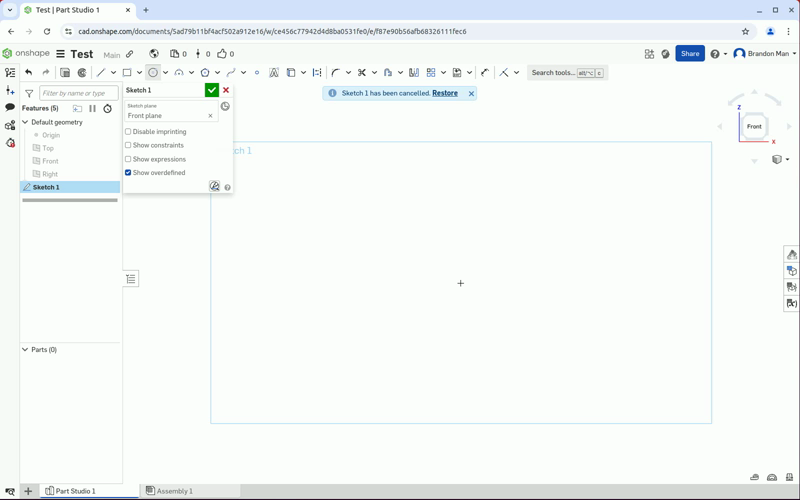
click(460, 282)
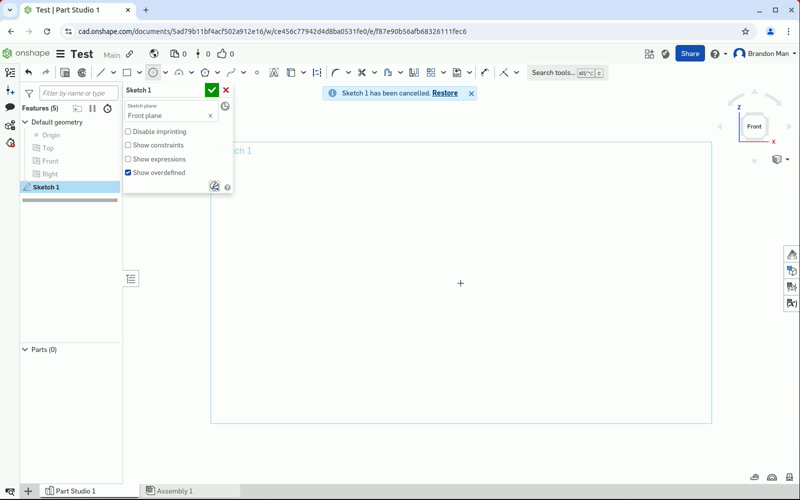
key_up(shift)
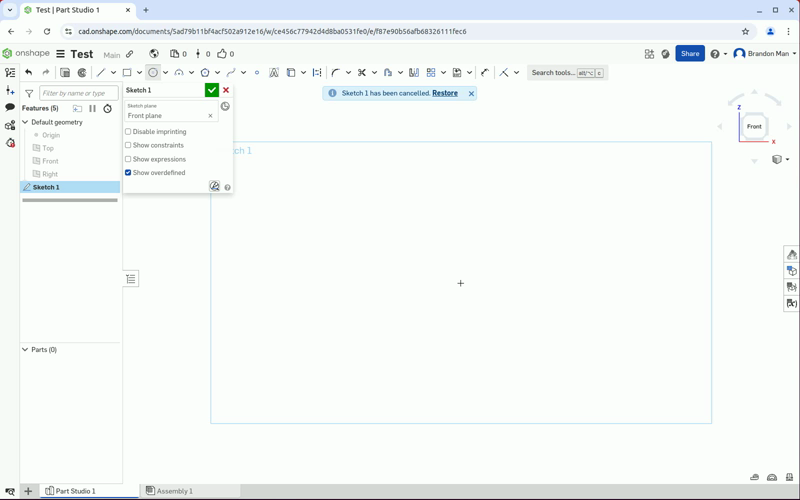
mouse_move(463, 282)
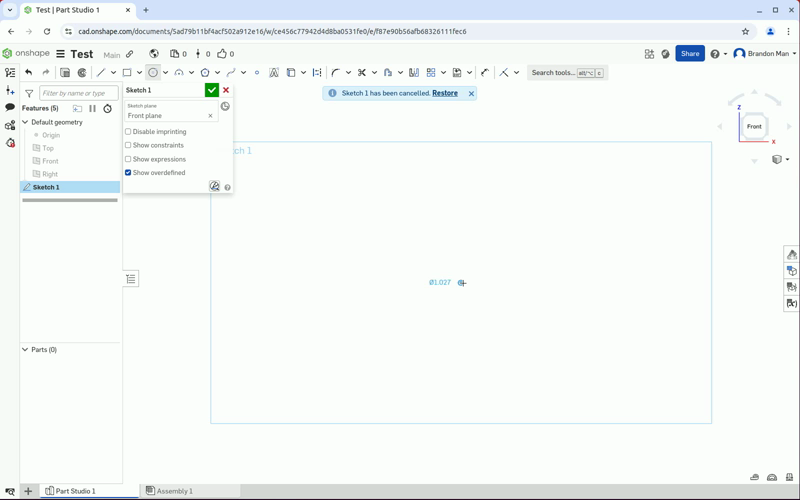
scroll(6)
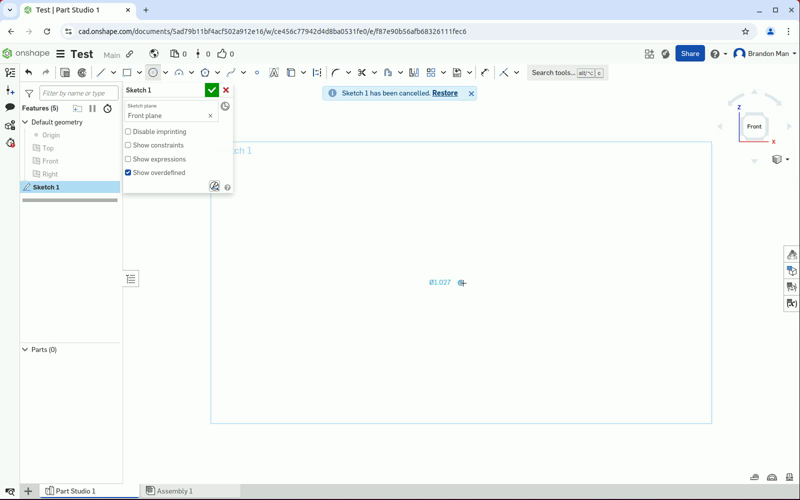
scroll(6)
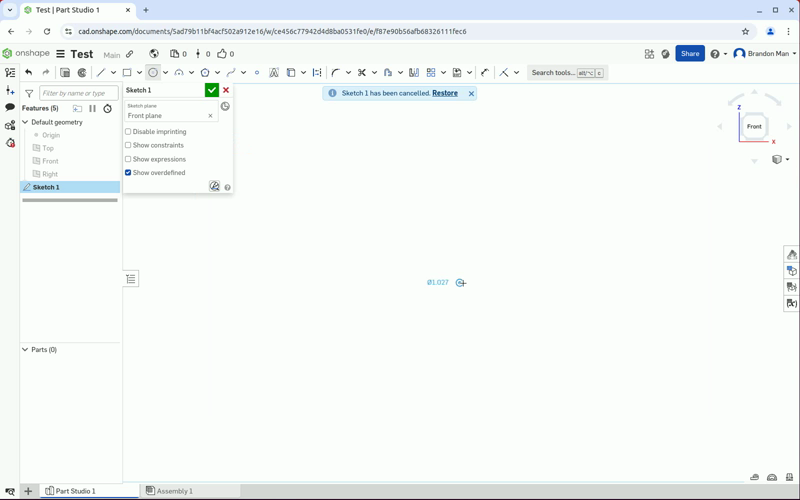
scroll(6)
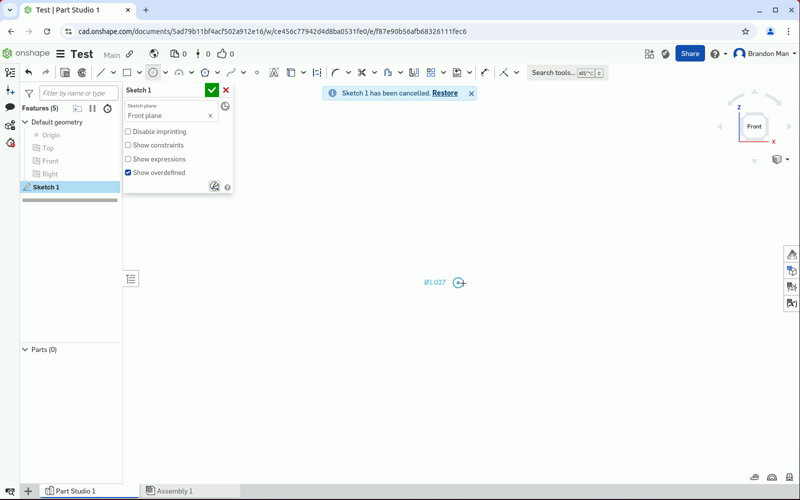
scroll(6)
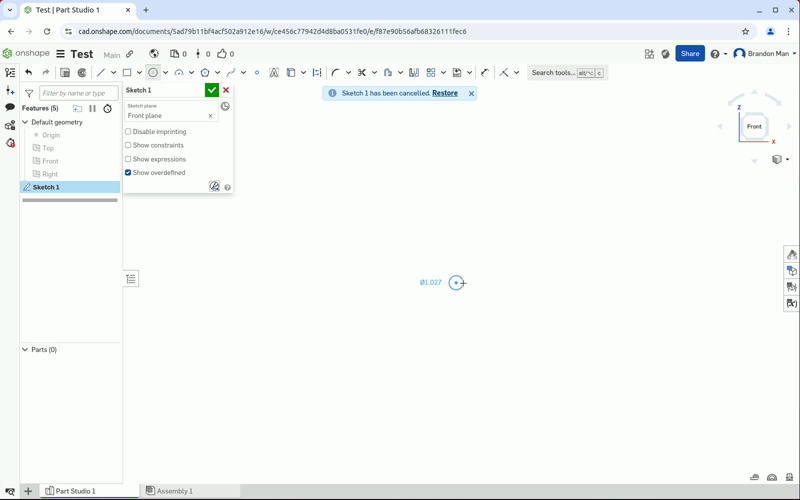
scroll(6)
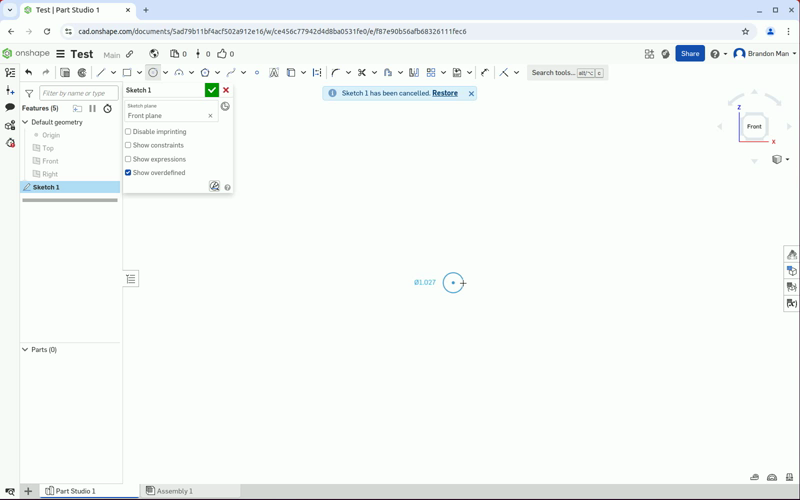
scroll(6)
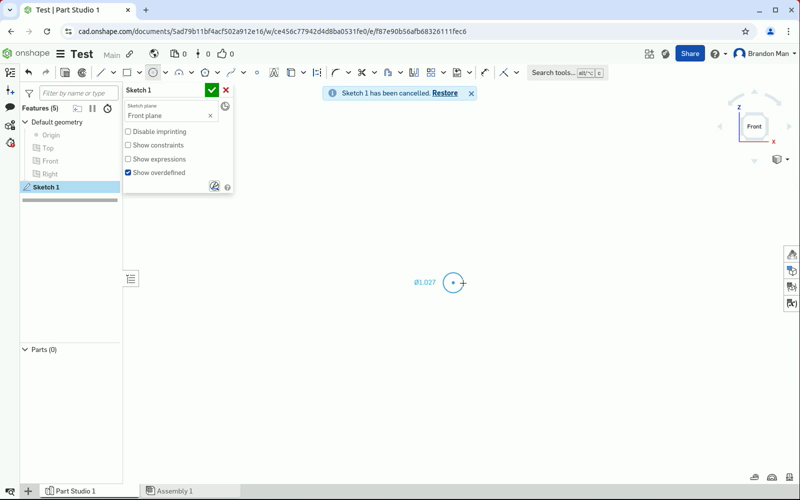
scroll(6)
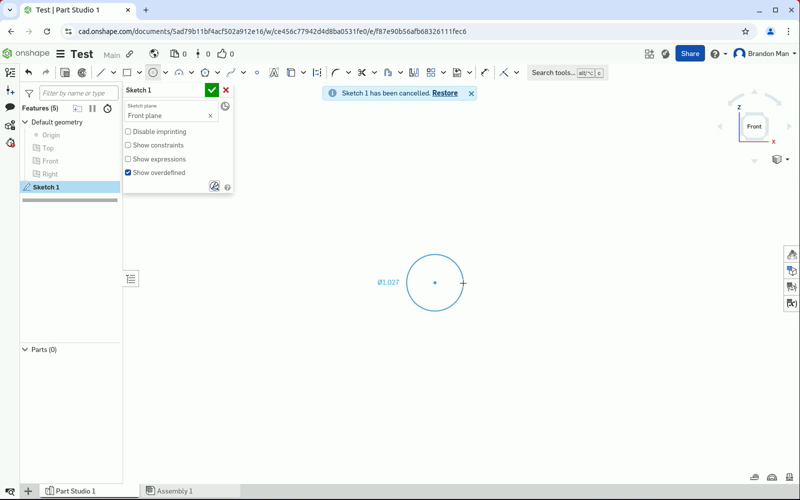
click(463, 282)
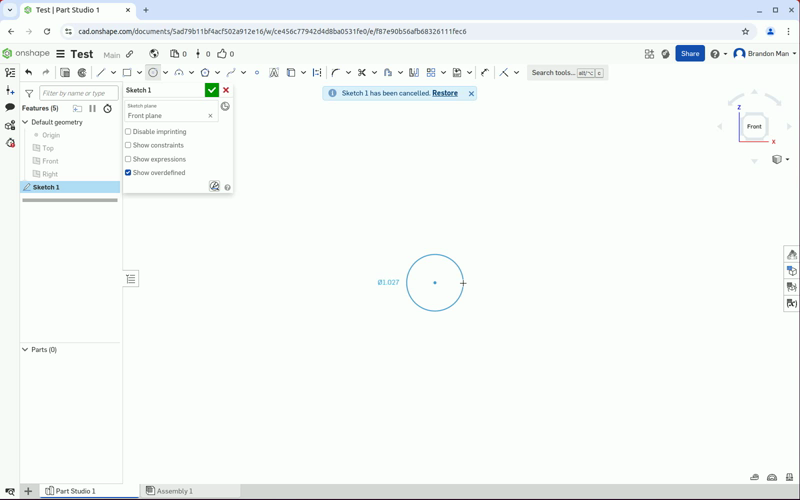
scroll(-6)
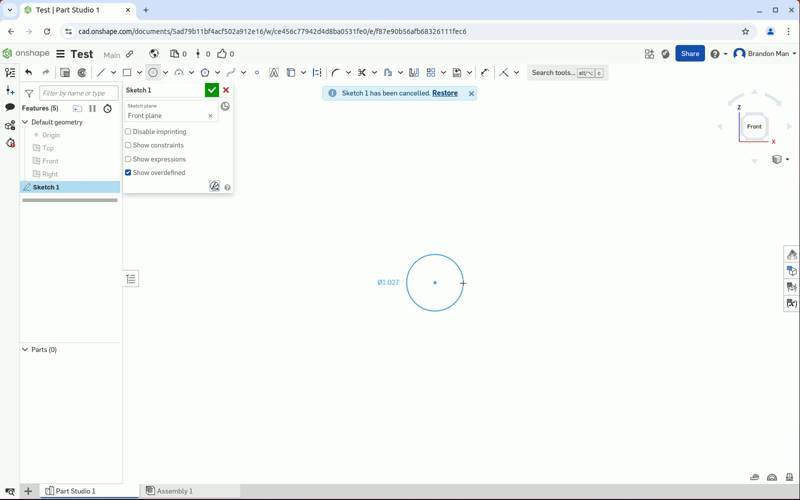
scroll(-6)
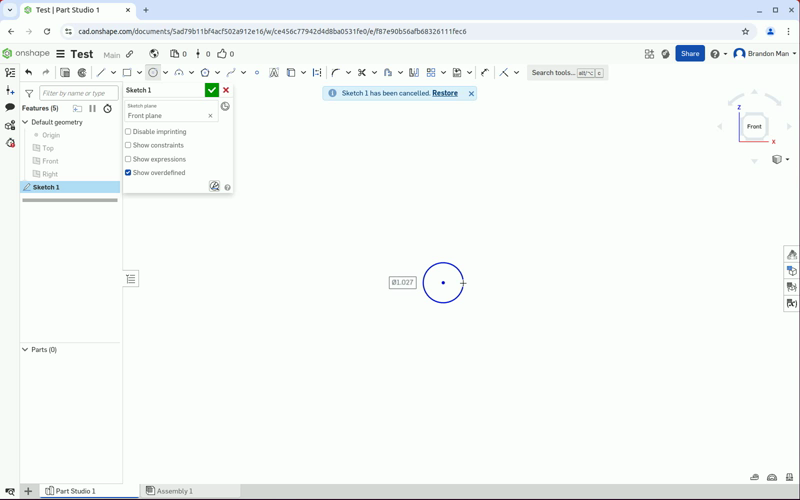
scroll(-6)
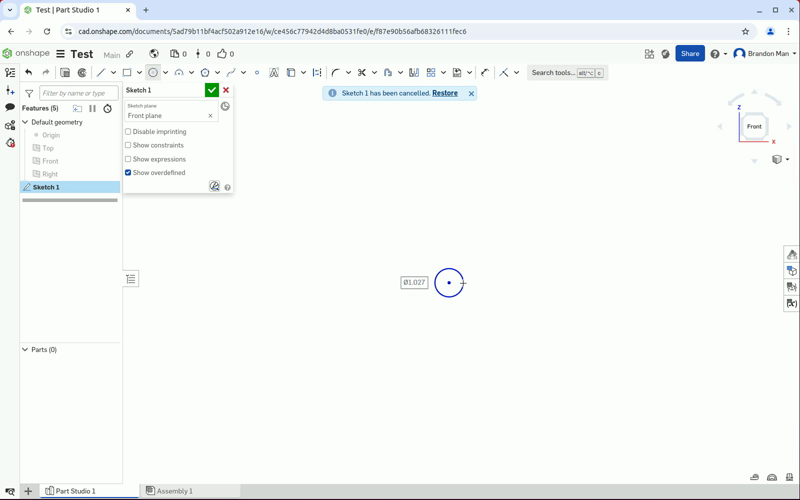
scroll(-6)
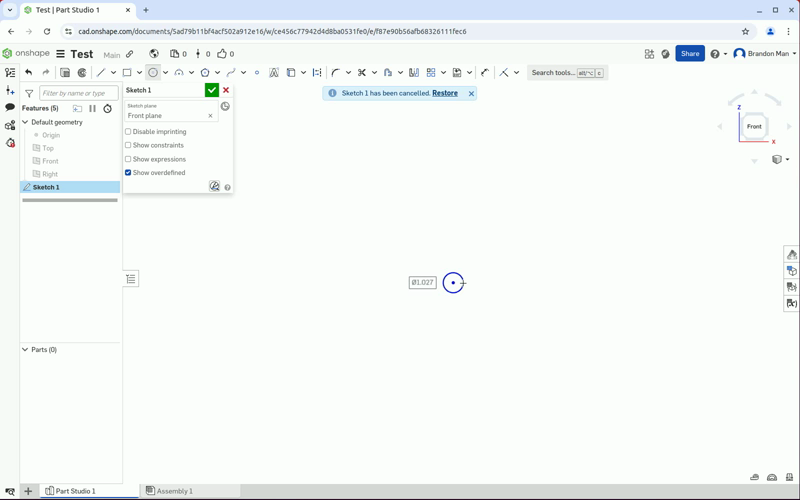
scroll(-6)
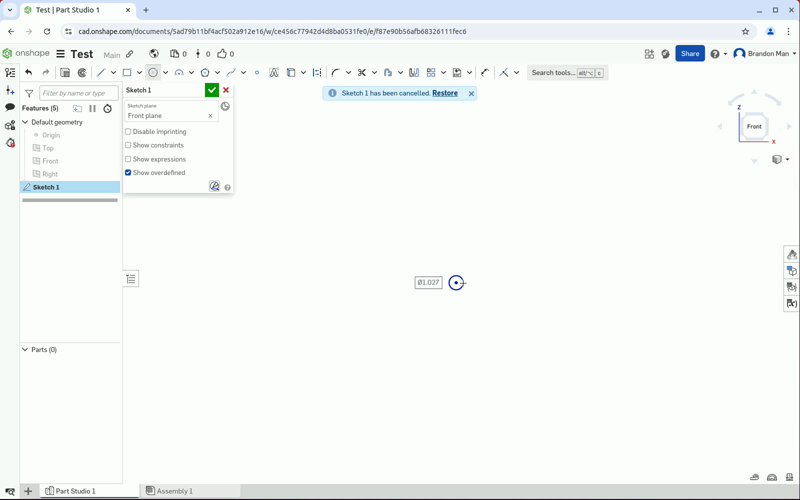
scroll(-6)
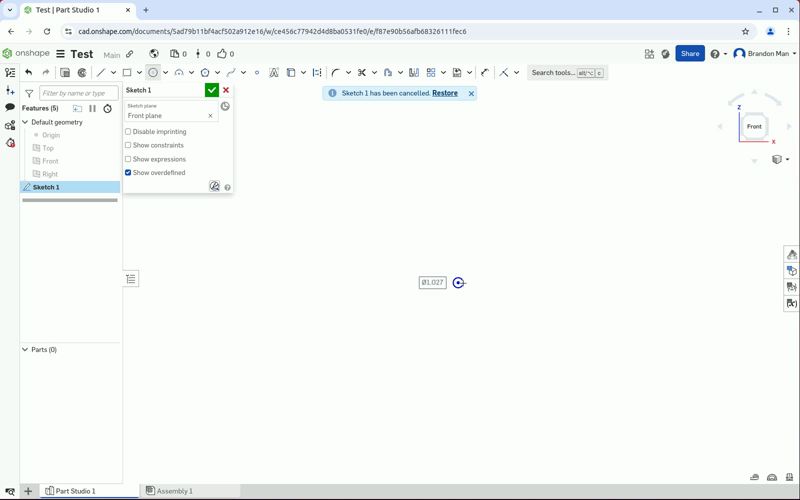
scroll(-6)
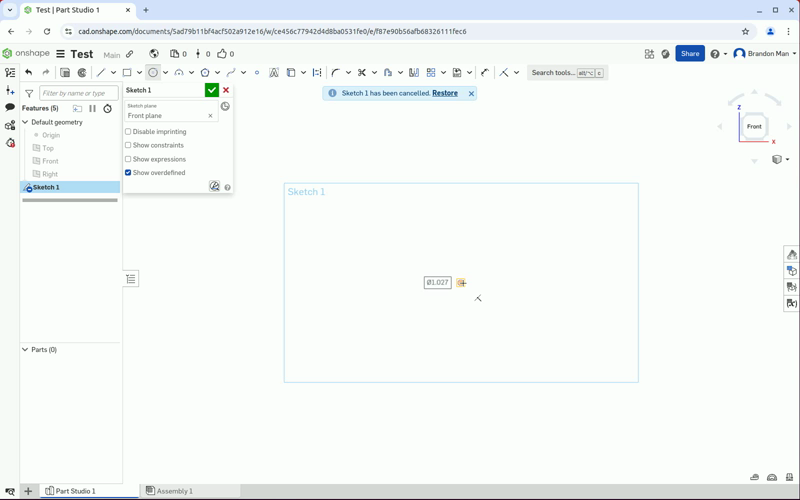
key(esc)
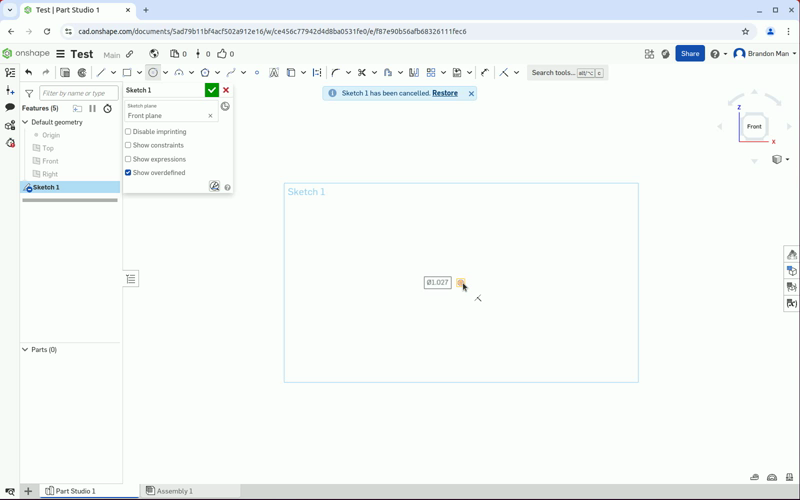
mouse_move(461, 283)
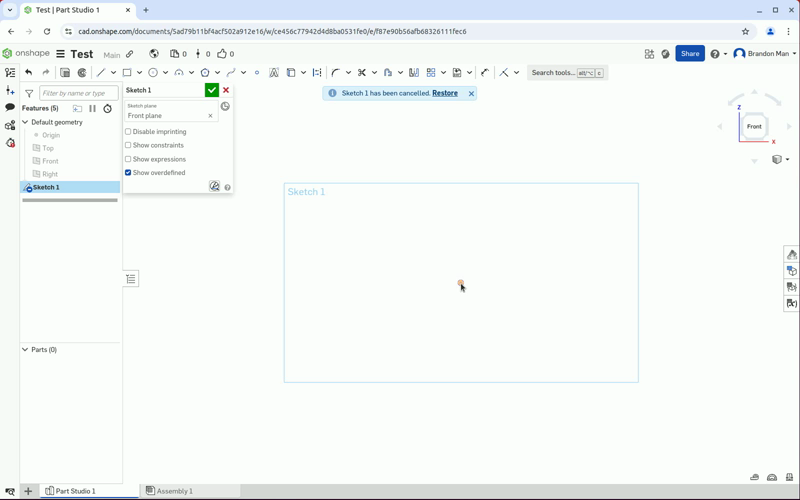
scroll(6)
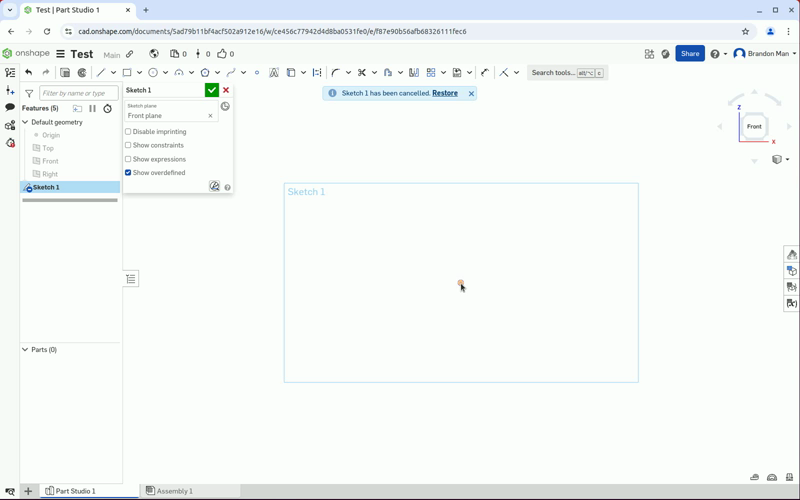
scroll(6)
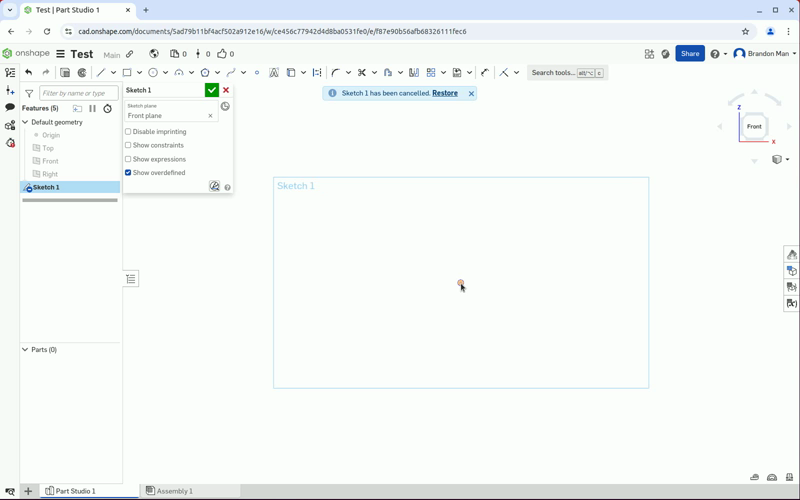
scroll(6)
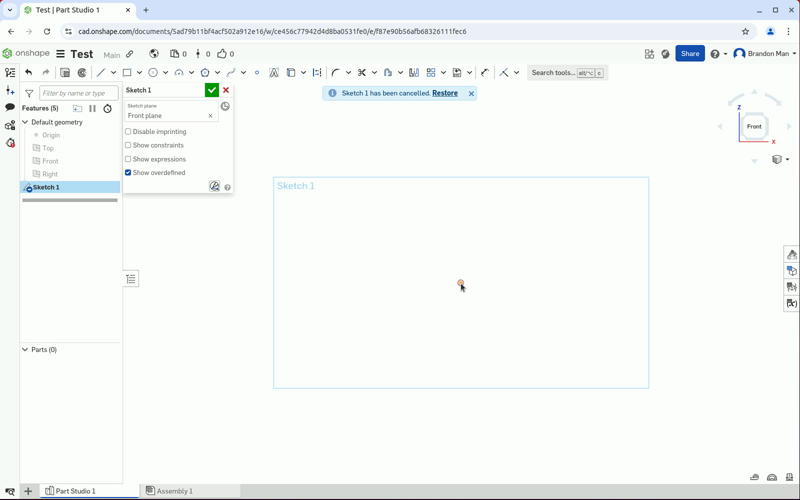
scroll(6)
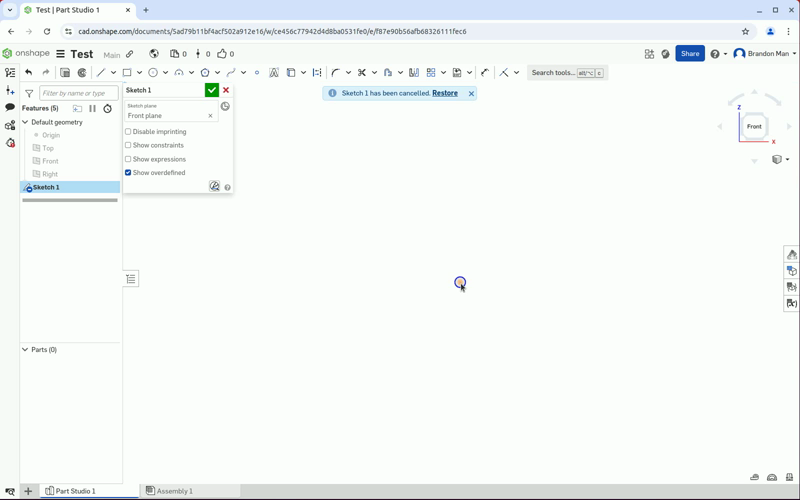
scroll(6)
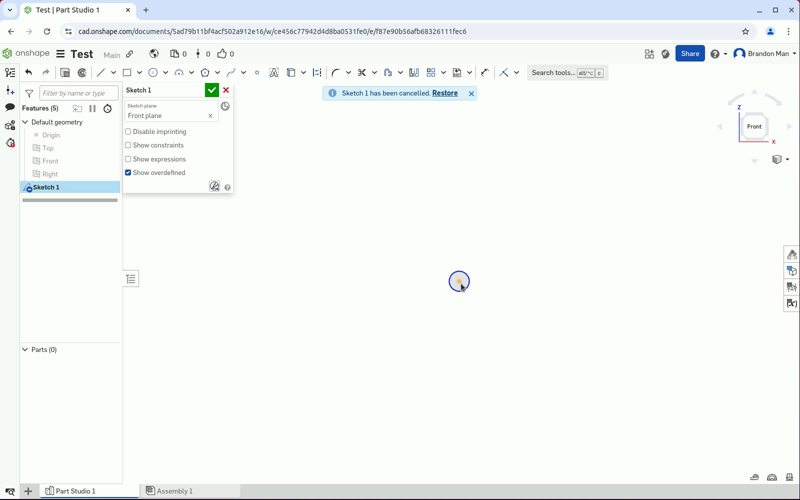
scroll(6)
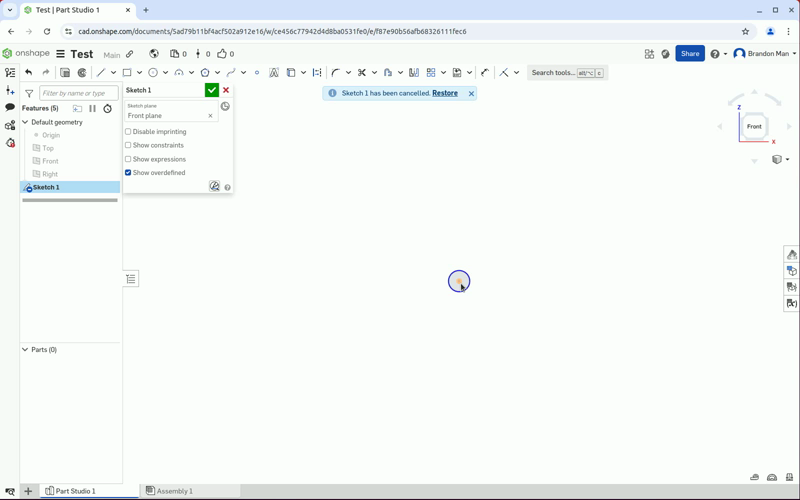
scroll(6)
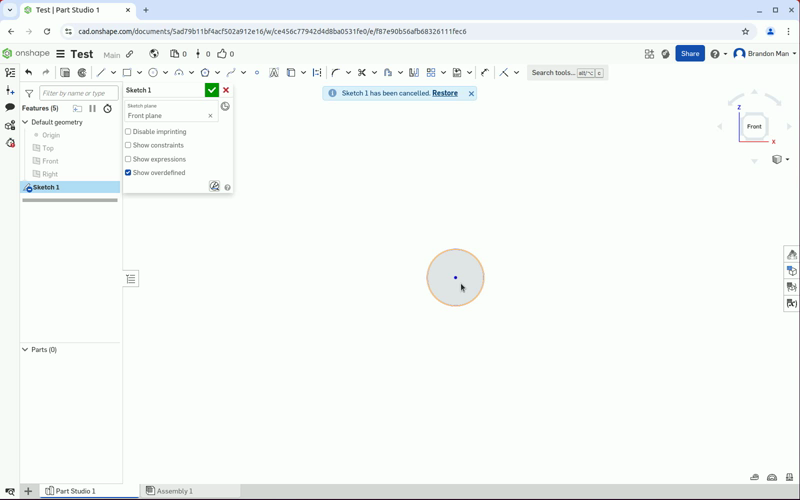
click(461, 283)
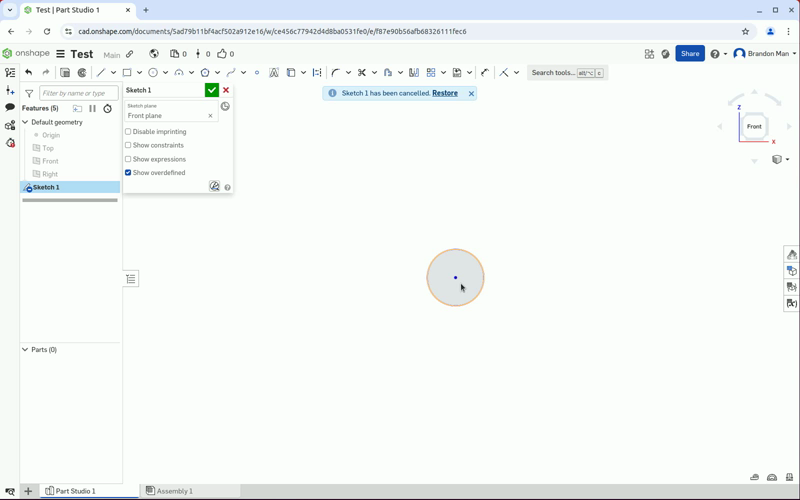
scroll(-6)
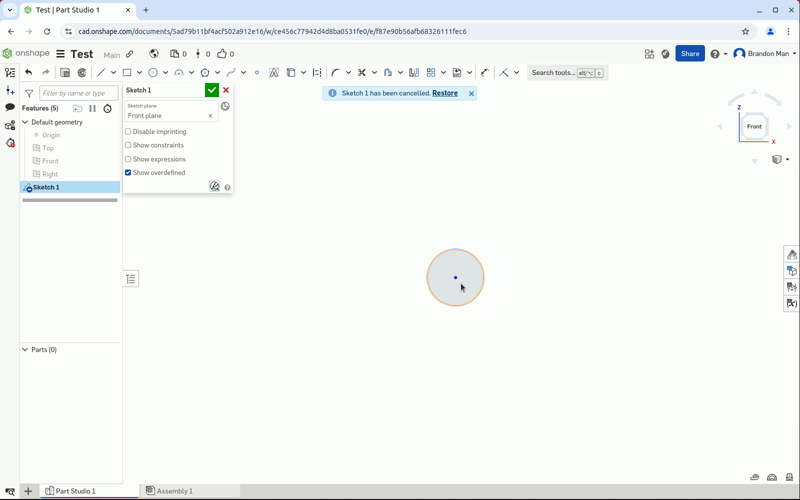
scroll(-6)
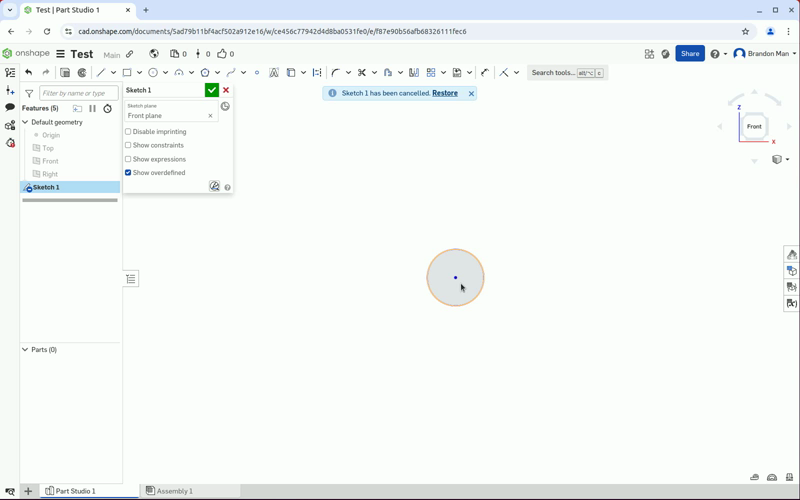
scroll(-6)
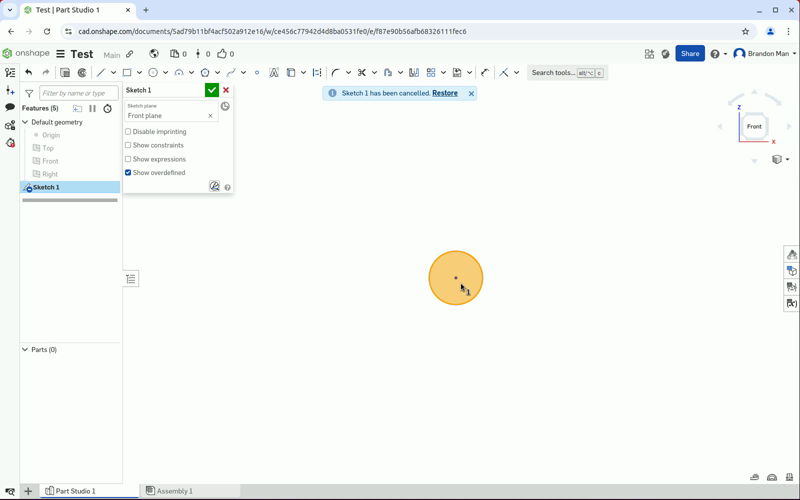
scroll(-6)
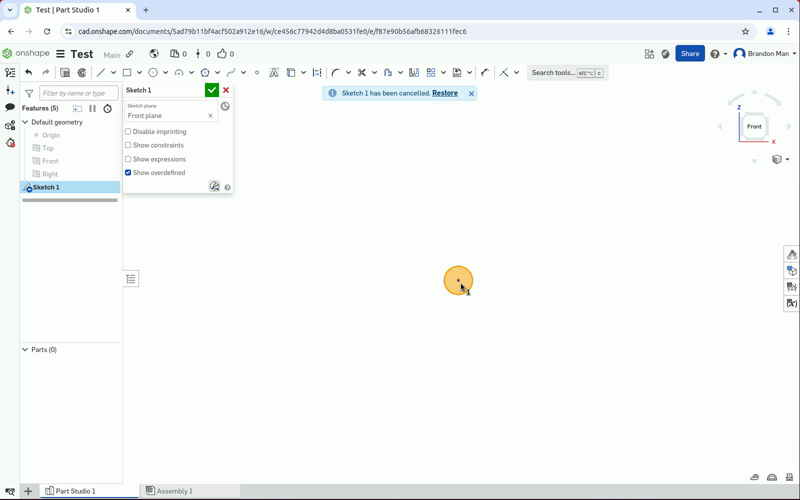
scroll(-6)
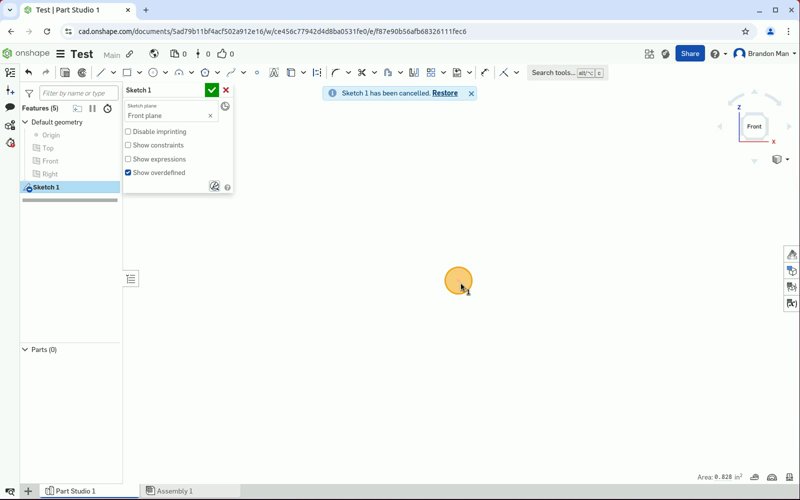
scroll(-6)
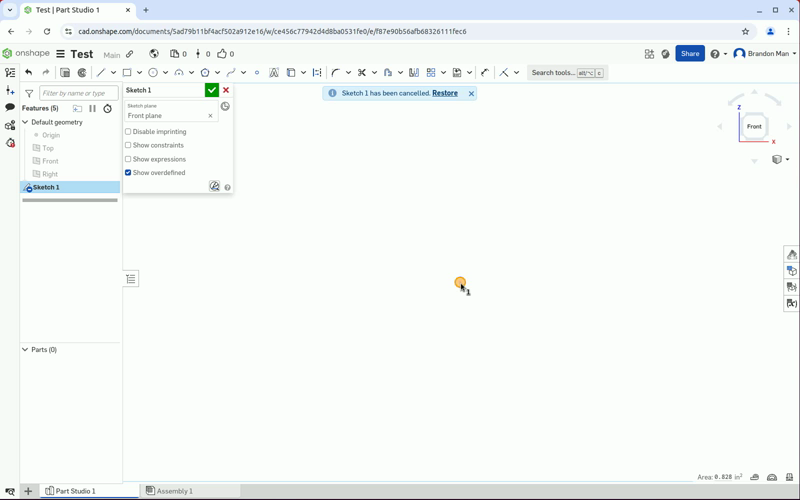
scroll(-6)
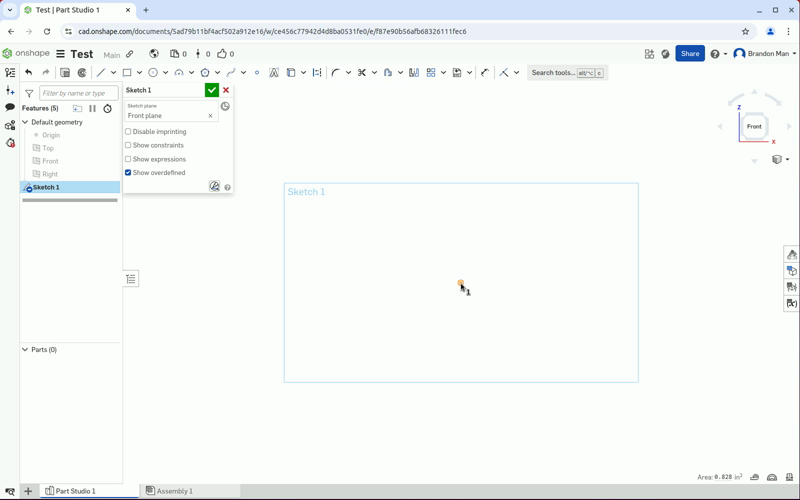
mouse_move(73, 352)
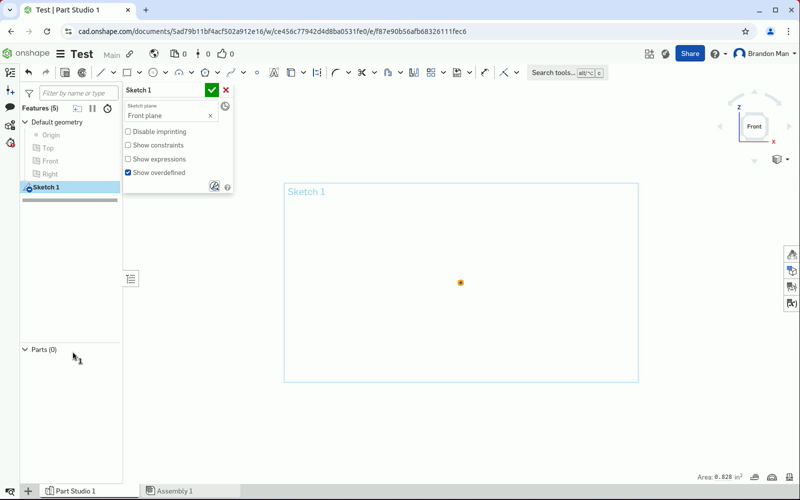
key(shift+y)
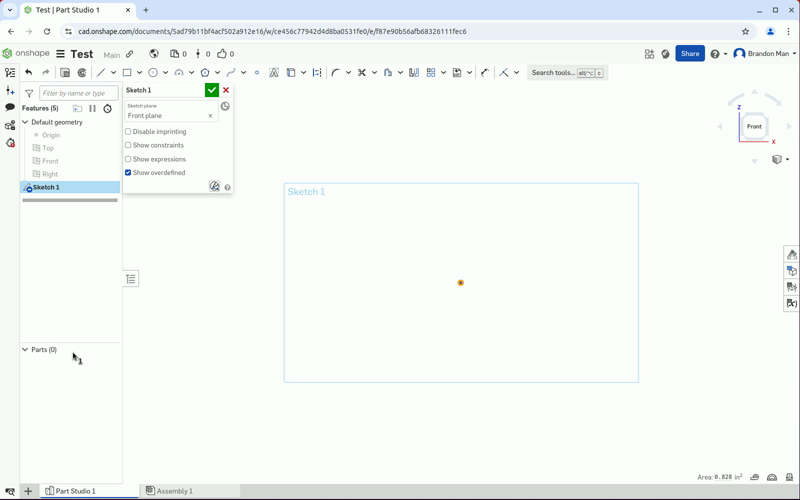
key(shift+e)
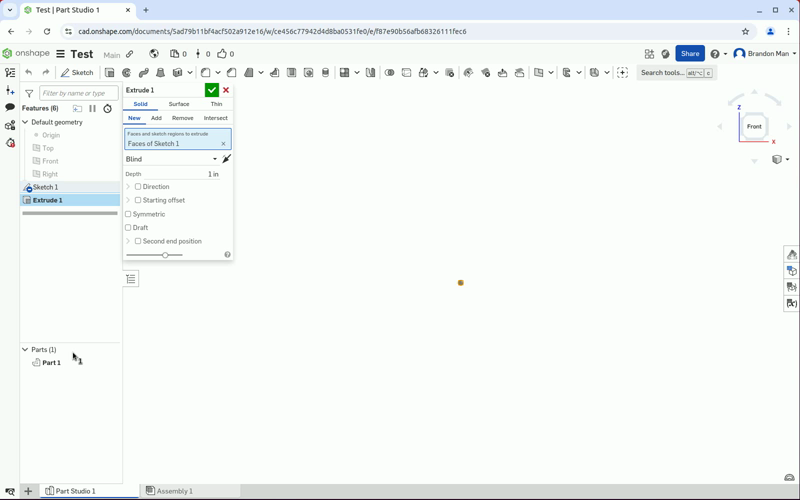
mouse_move(143, 106)
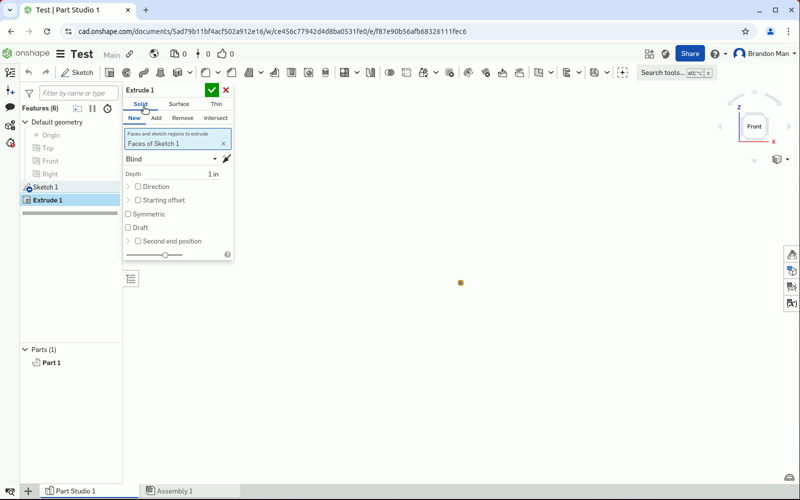
click(143, 106)
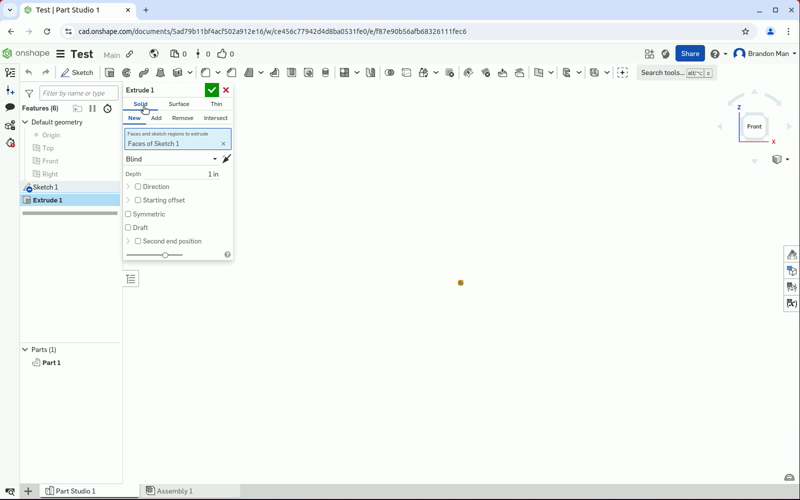
mouse_move(137, 120)
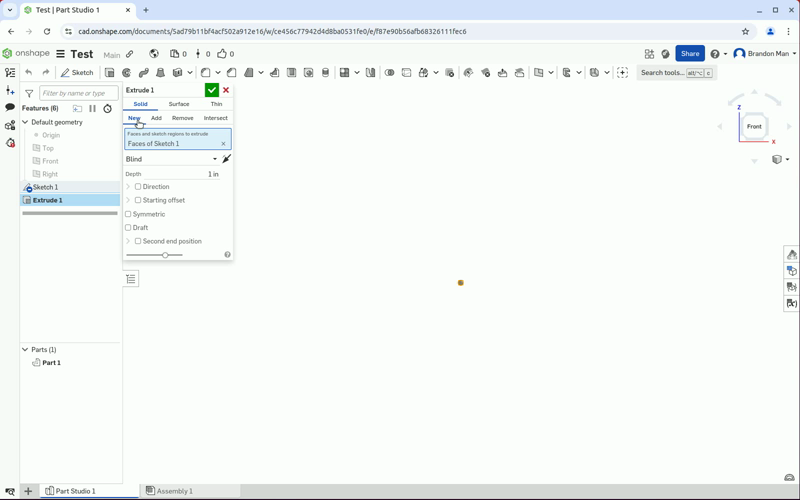
click(137, 120)
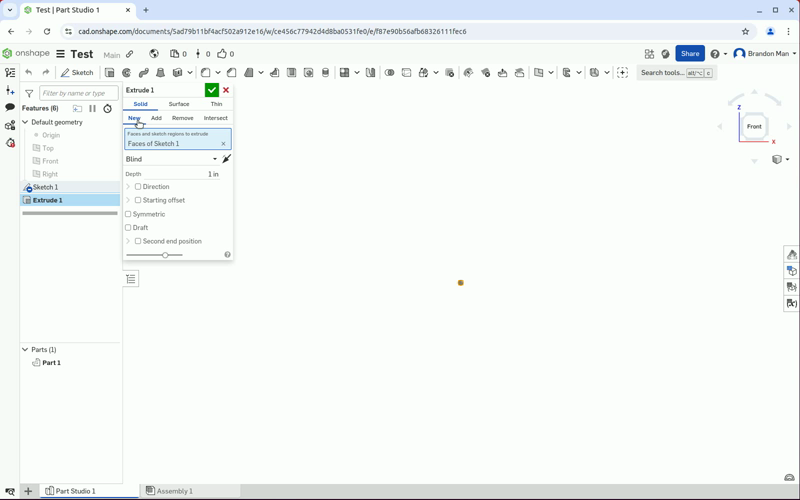
key(tab, 4)
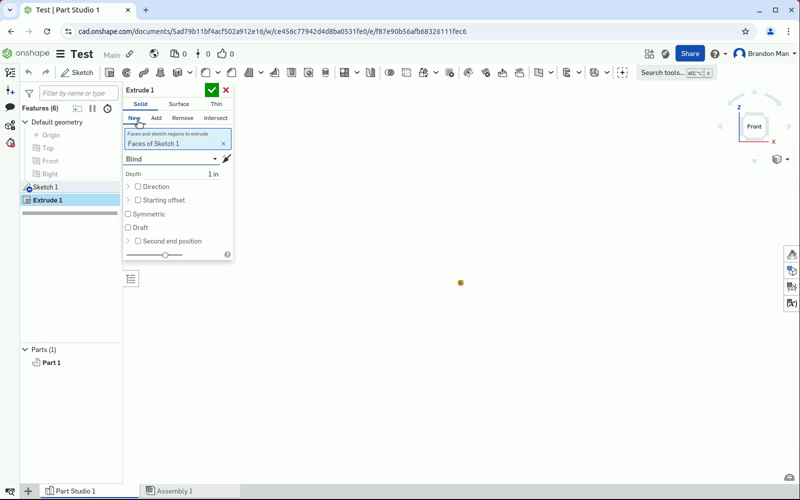
text(23.108)
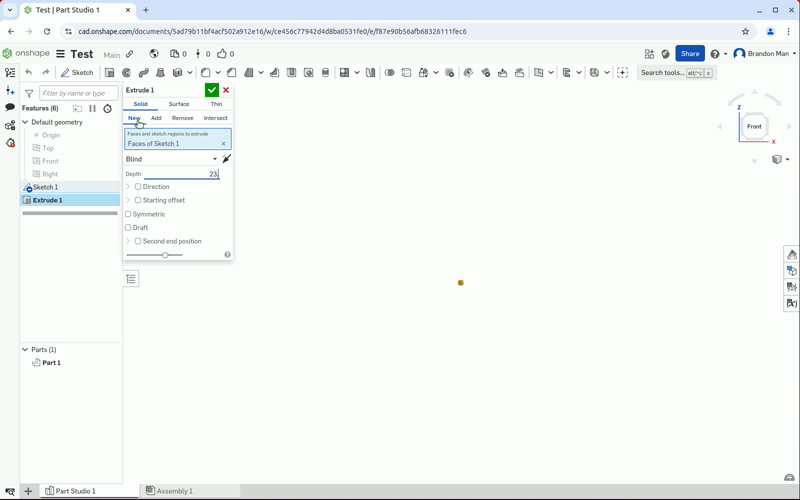
key(enter)
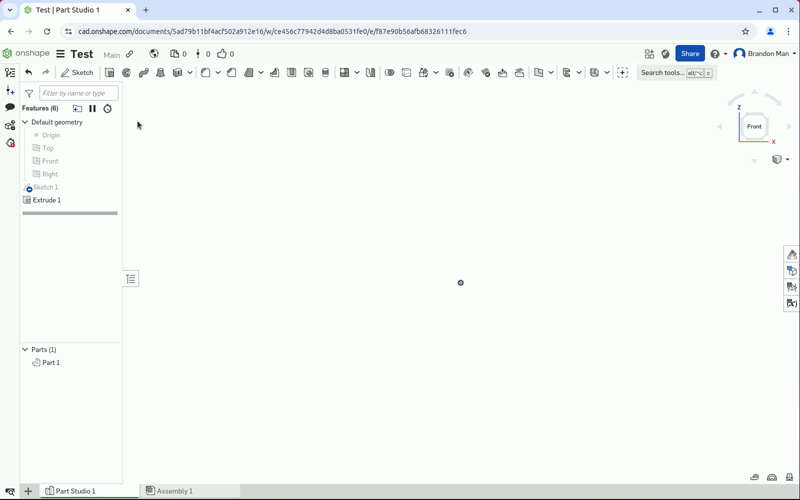
key(shift+h)
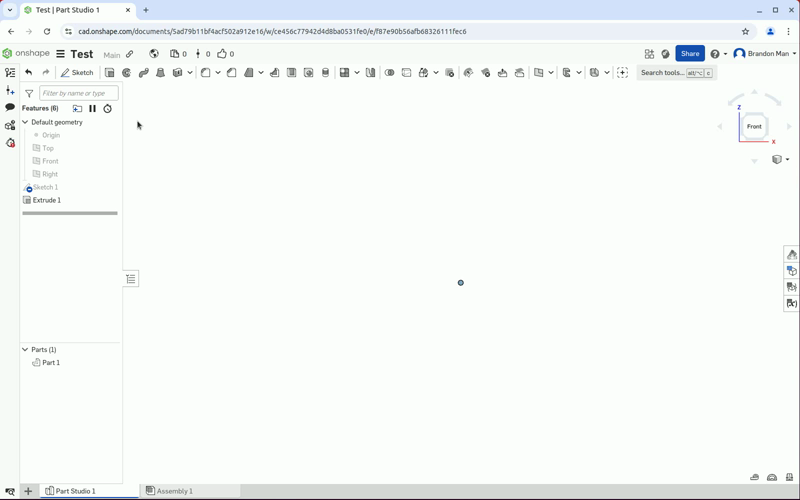
key(shift+h)
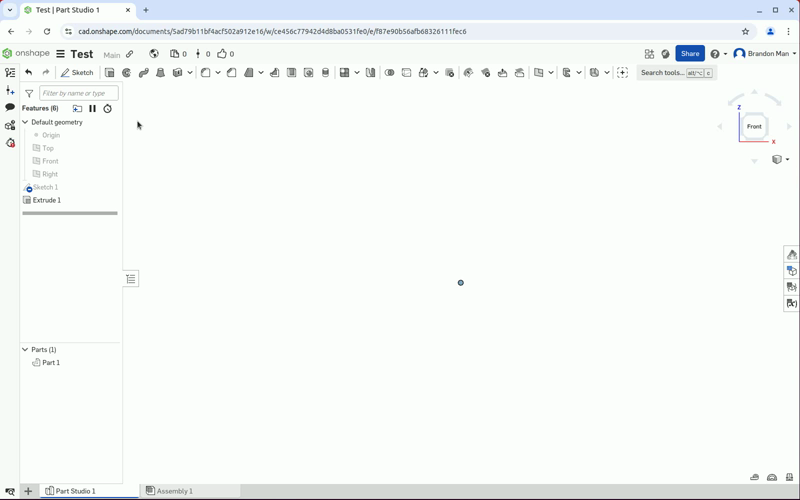
mouse_move(73, 189)
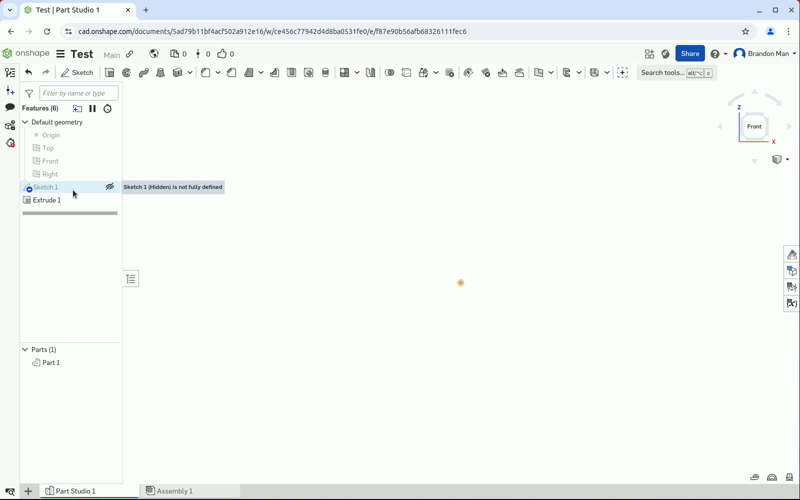
click(73, 189)
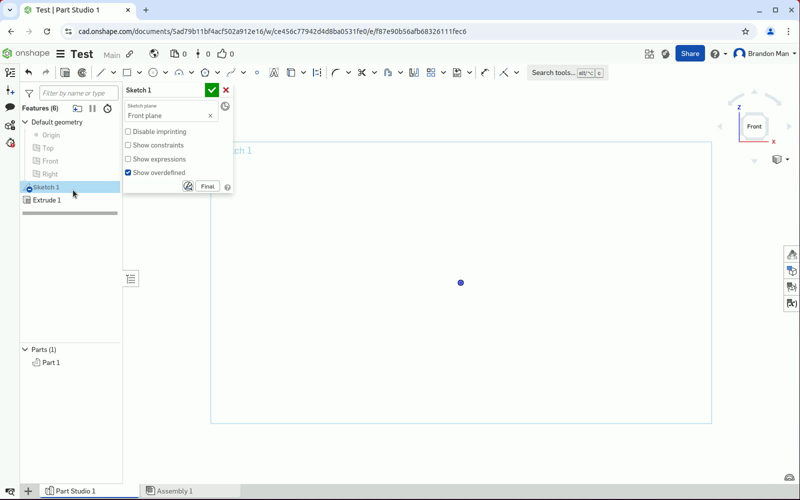
mouse_move(229, 92)
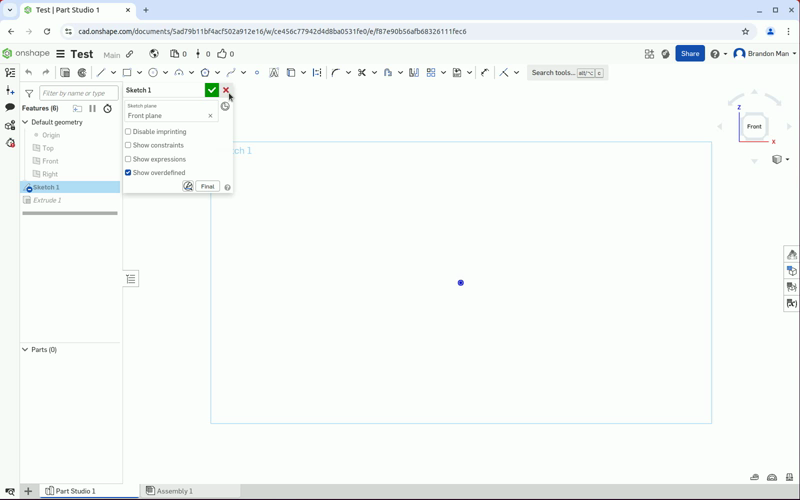
click(229, 92)
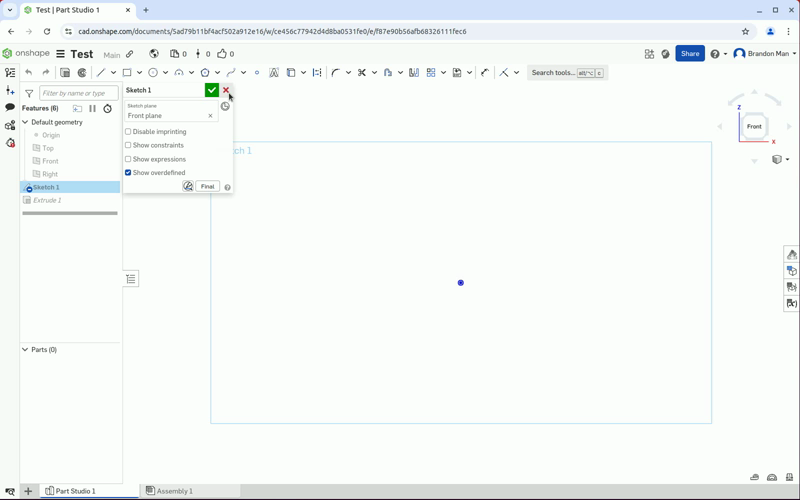
key(shift+s)
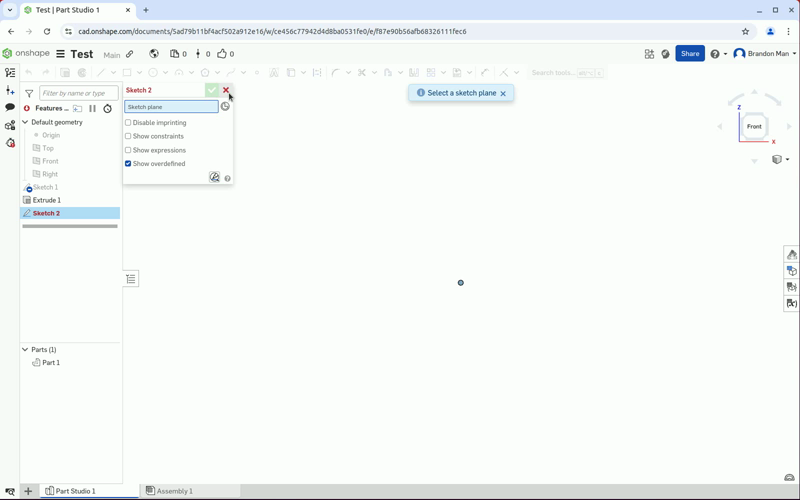
mouse_move(73, 163)
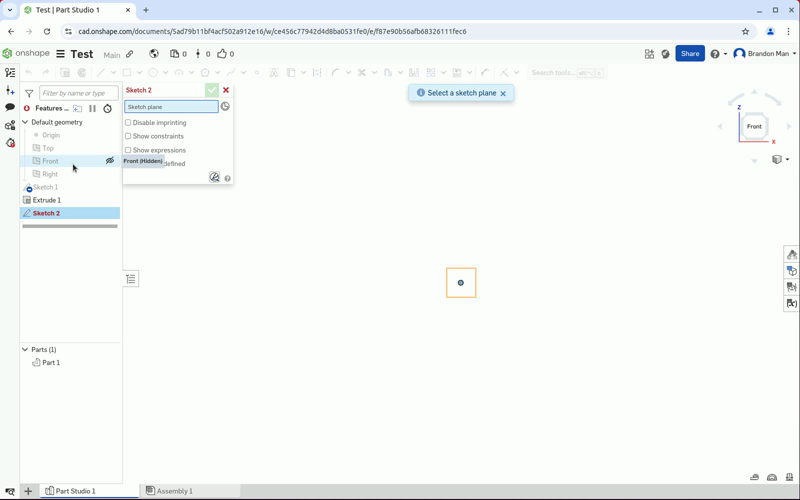
click(73, 163)
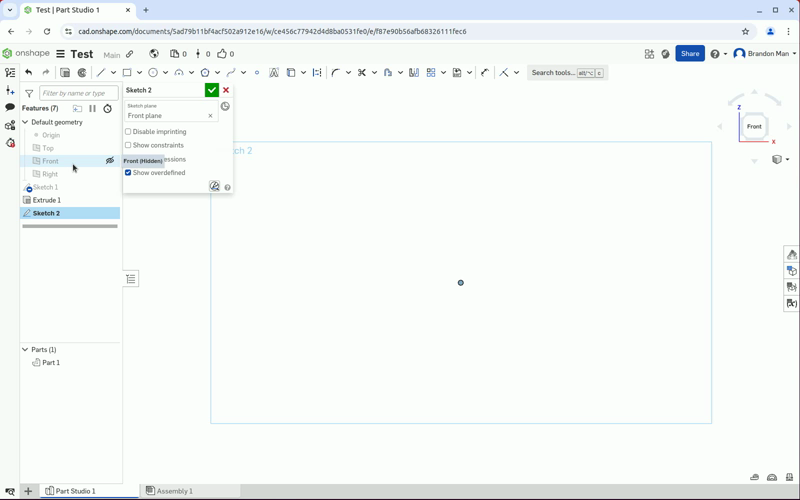
mouse_move(73, 352)
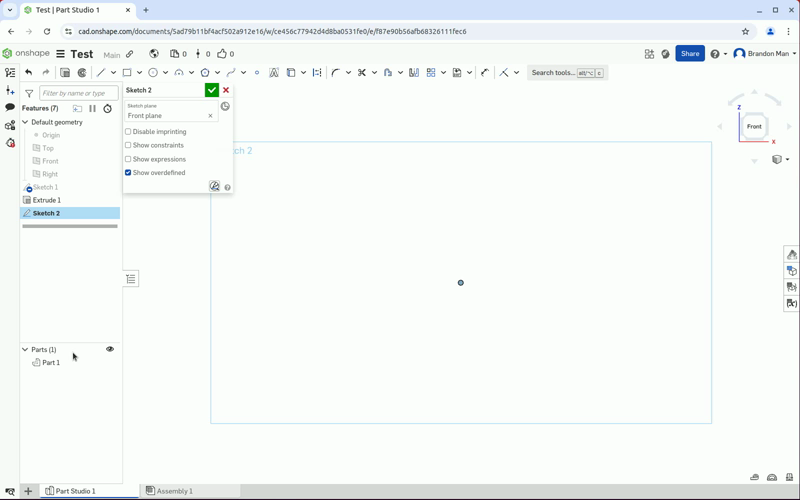
key(y)
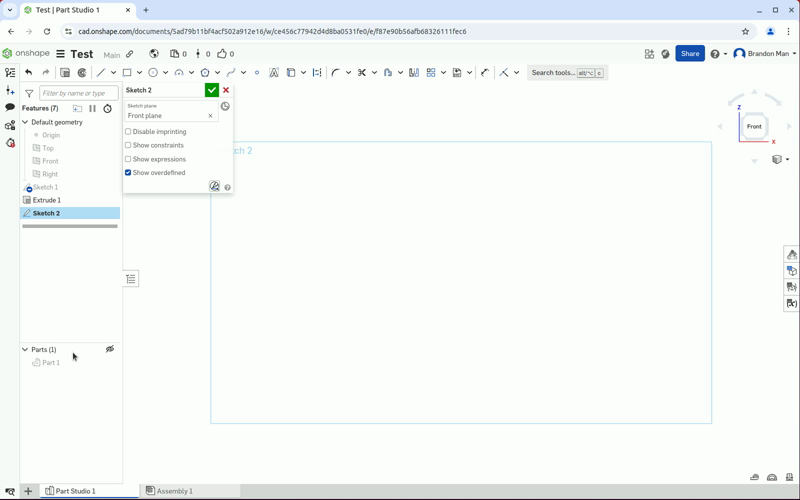
key(c)
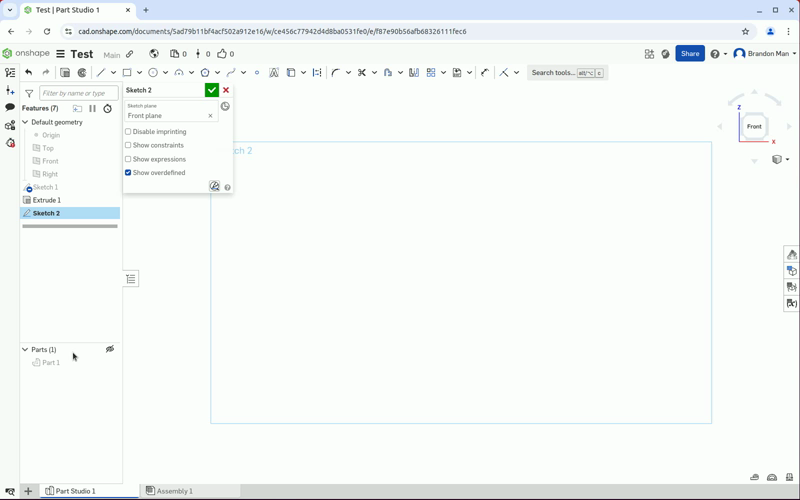
key_down(shift)
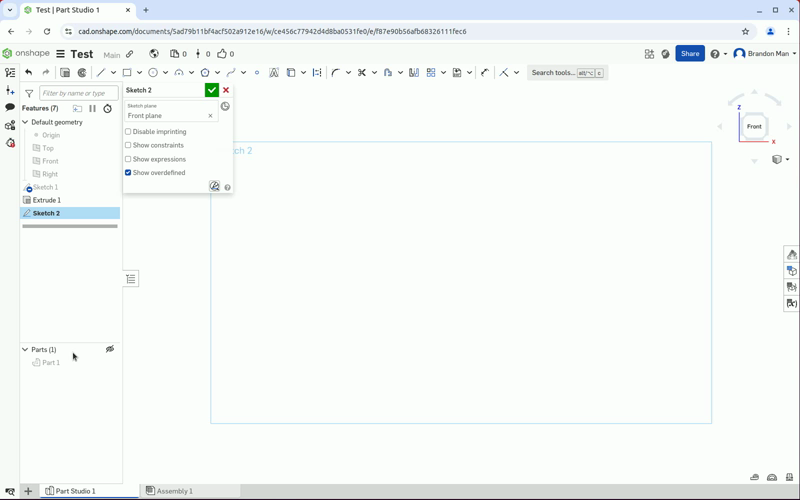
mouse_move(460, 261)
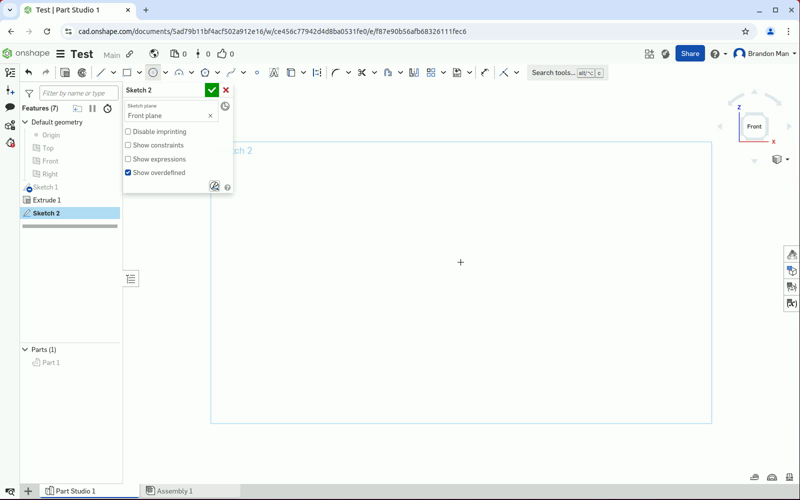
click(460, 261)
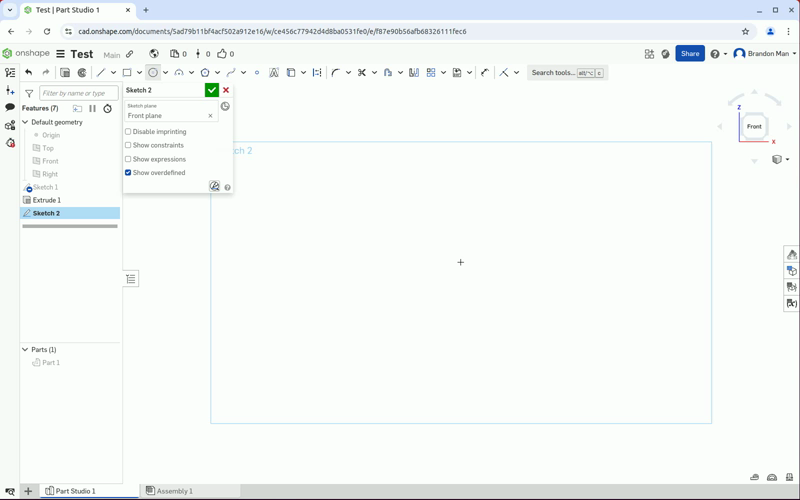
key_up(shift)
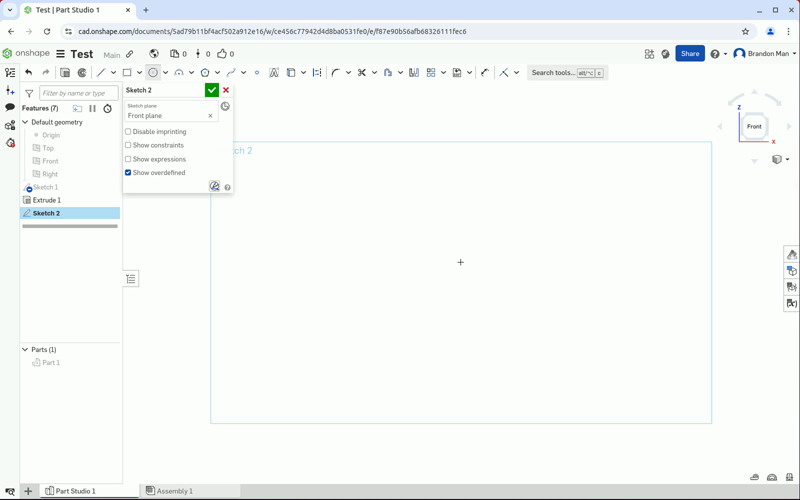
mouse_move(463, 261)
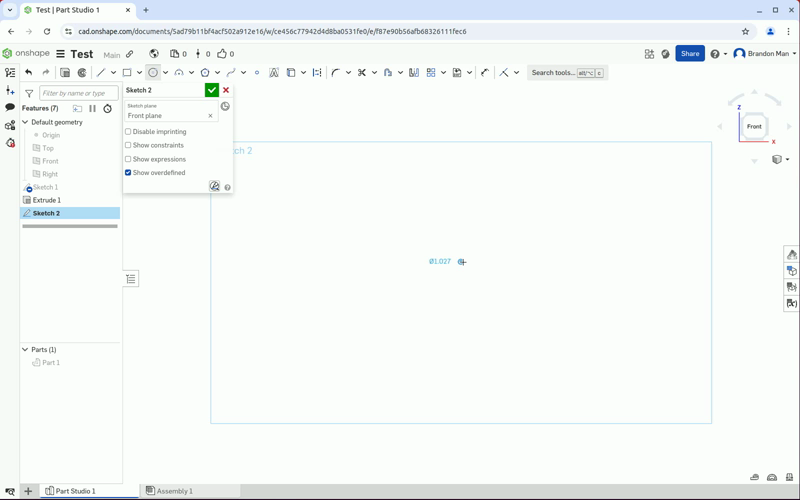
scroll(6)
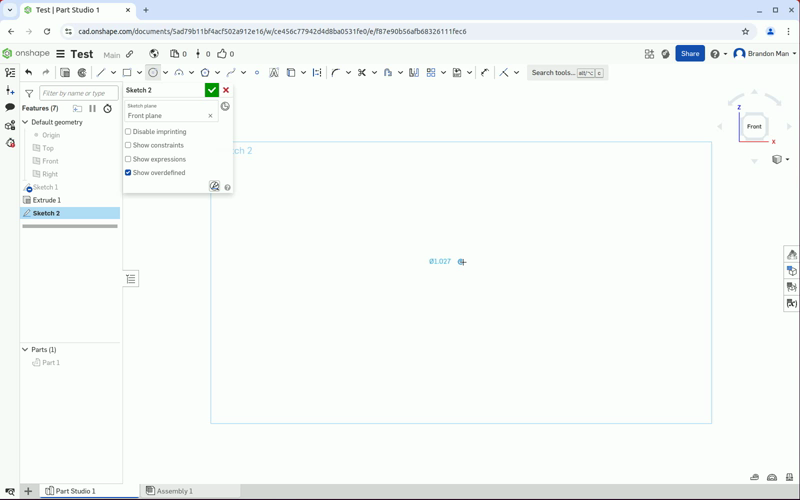
scroll(6)
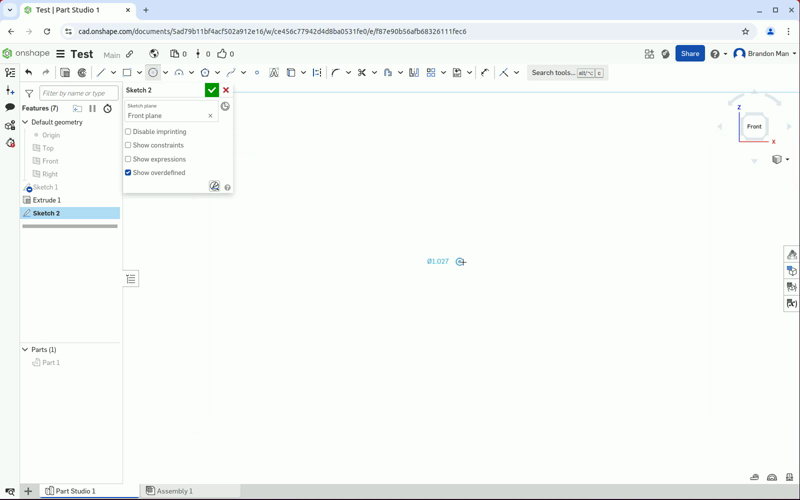
scroll(6)
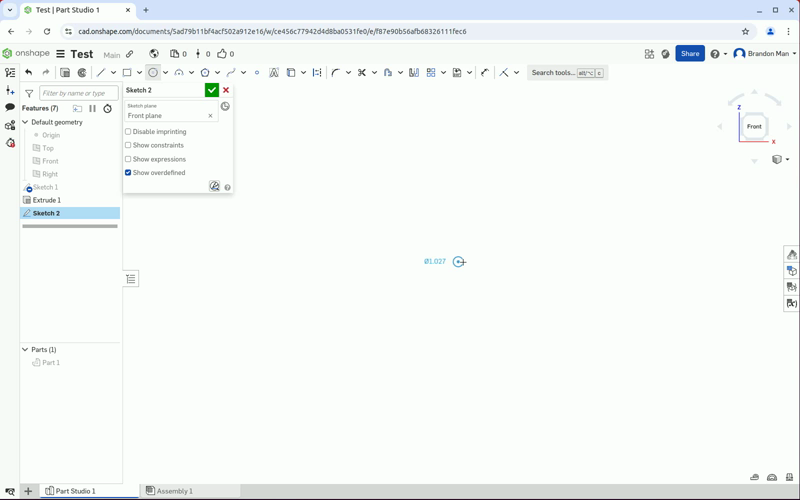
scroll(6)
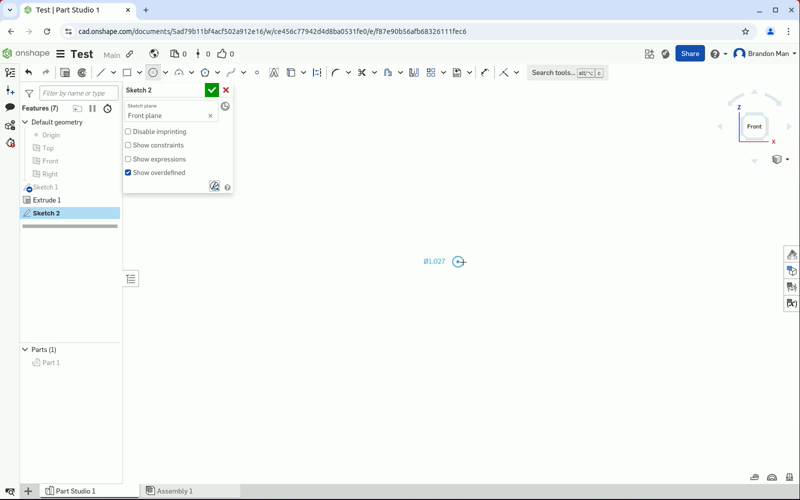
scroll(6)
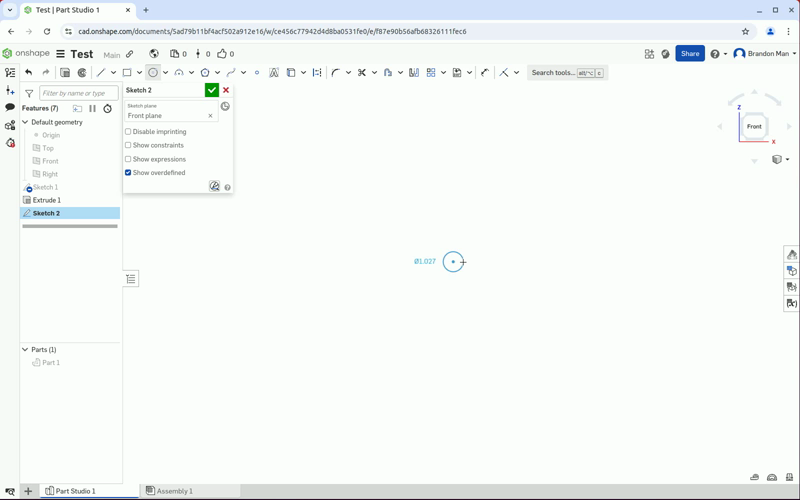
scroll(6)
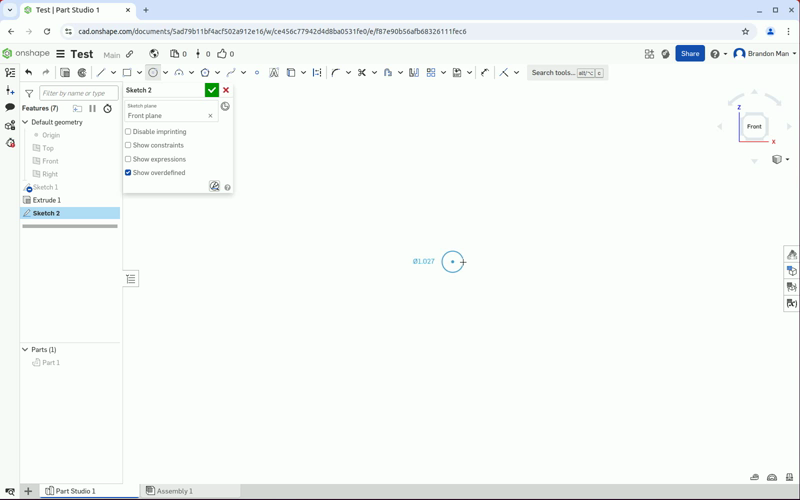
scroll(6)
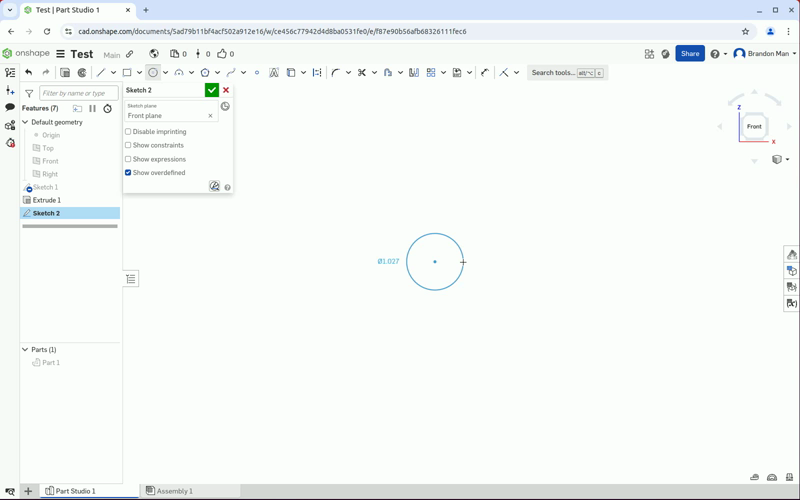
click(463, 261)
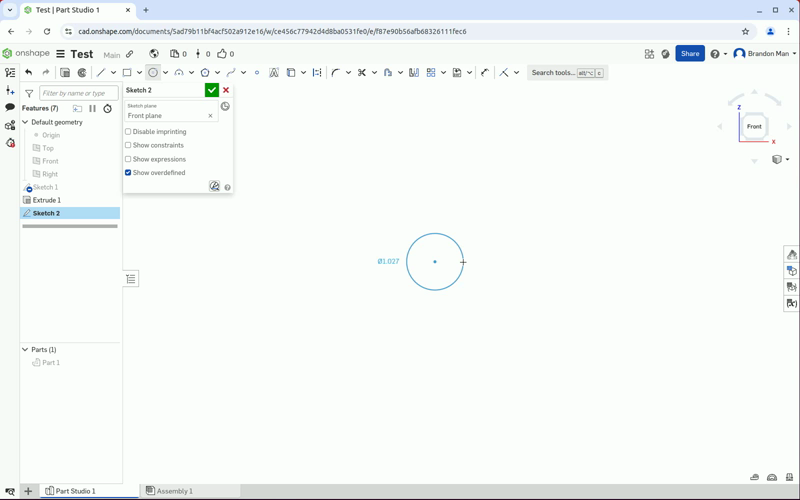
scroll(-6)
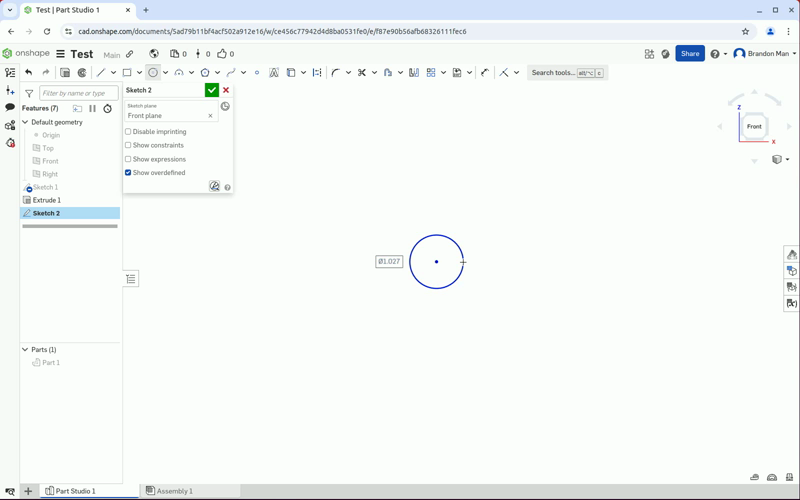
scroll(-6)
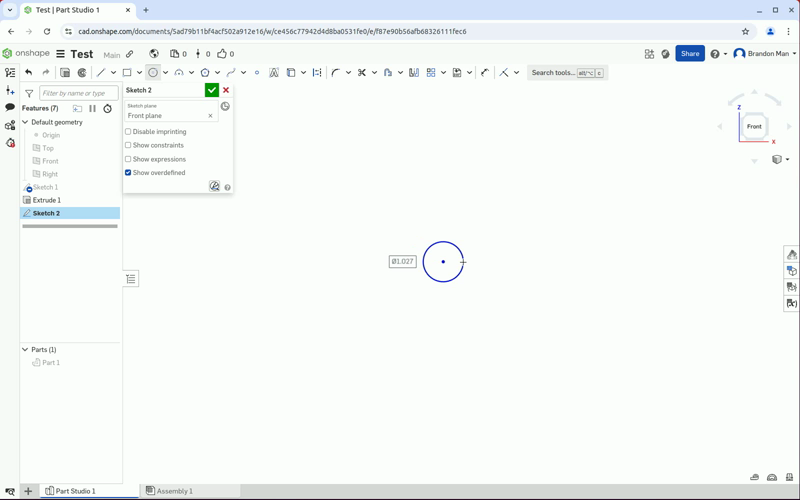
scroll(-6)
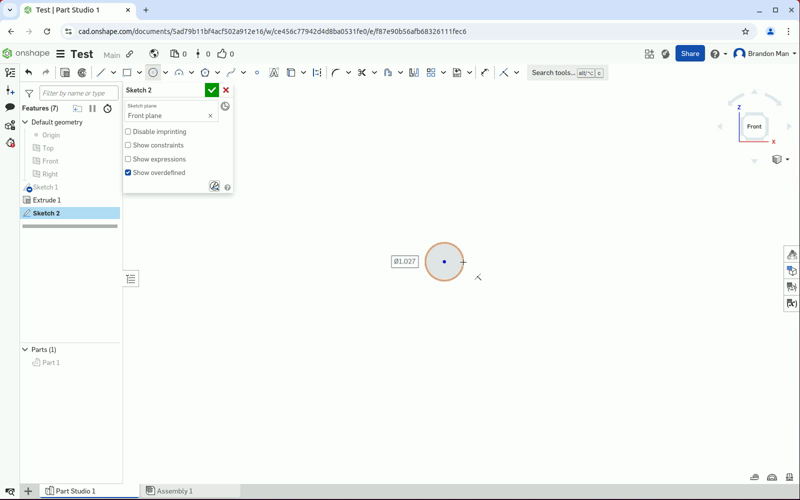
scroll(-6)
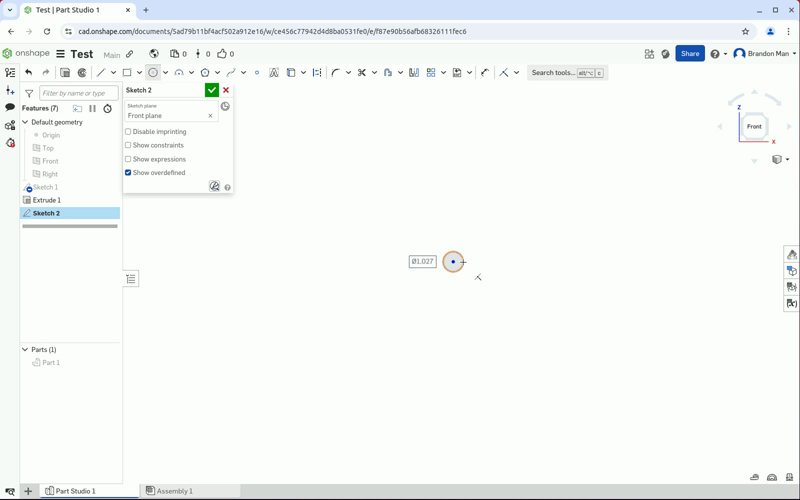
scroll(-6)
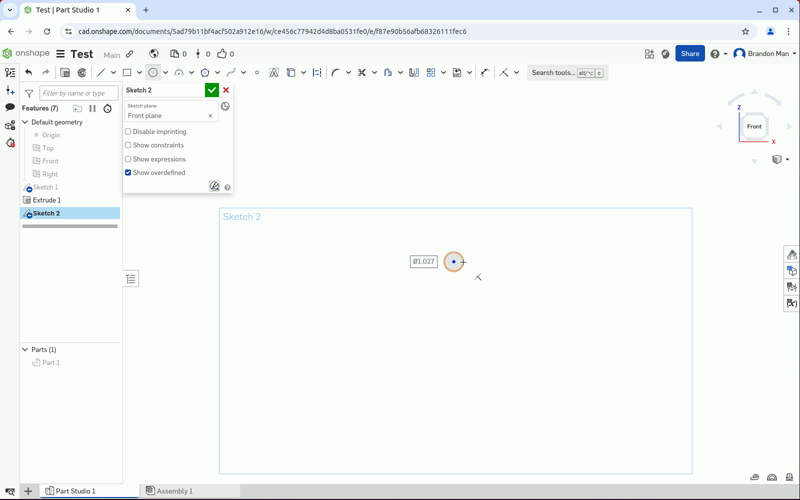
scroll(-6)
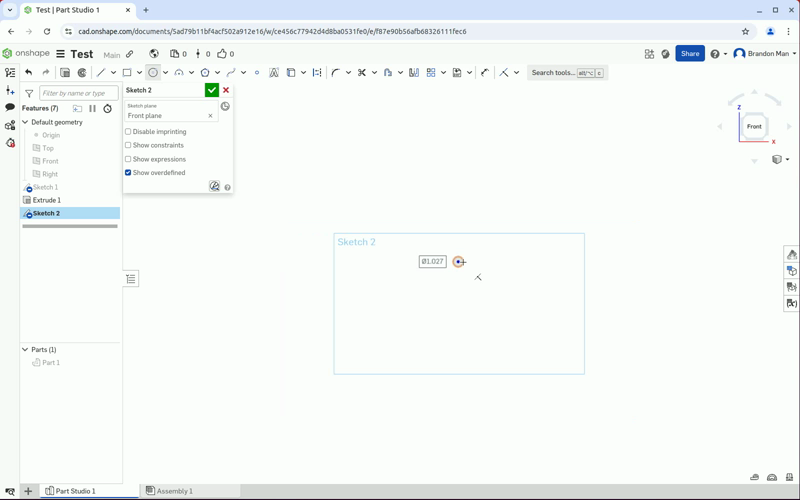
scroll(-6)
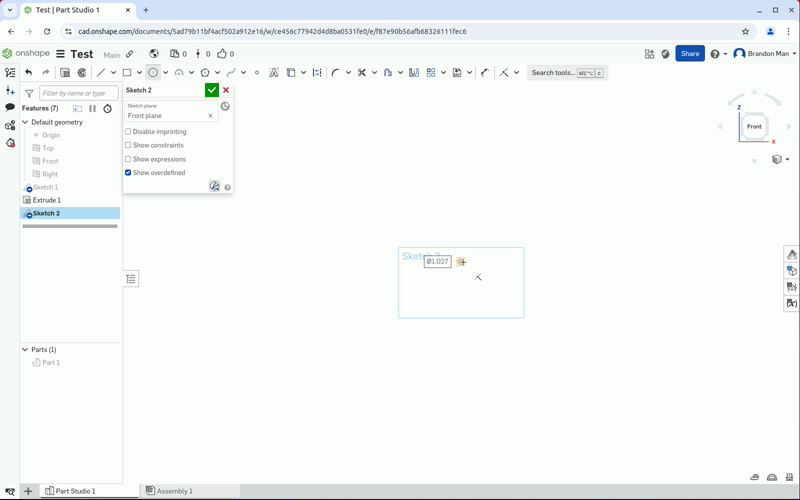
key(esc)
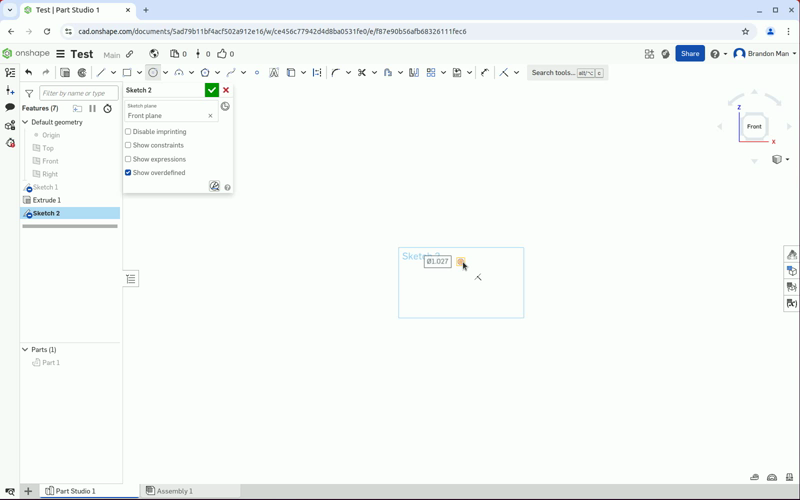
mouse_move(459, 261)
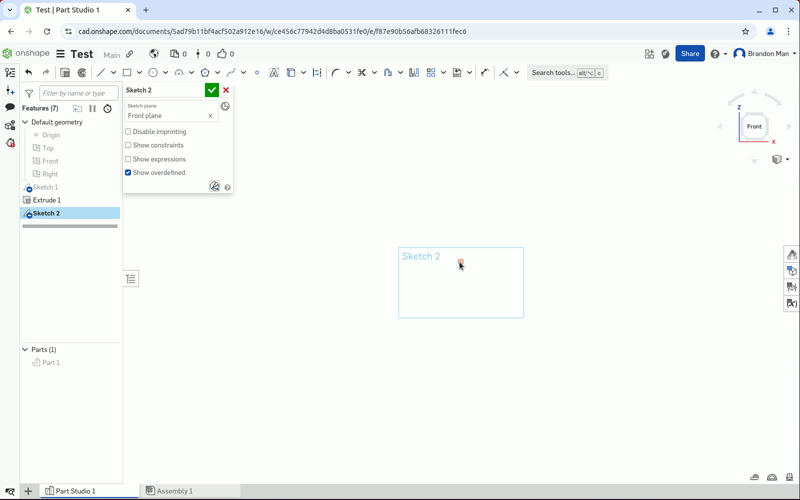
scroll(6)
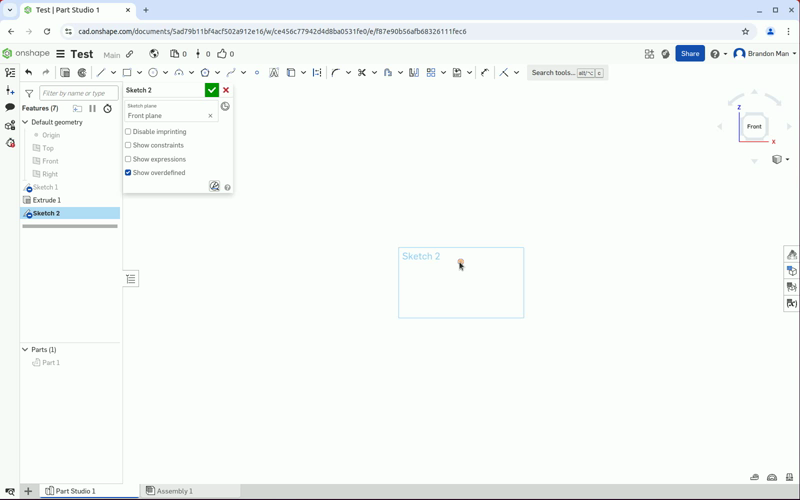
scroll(6)
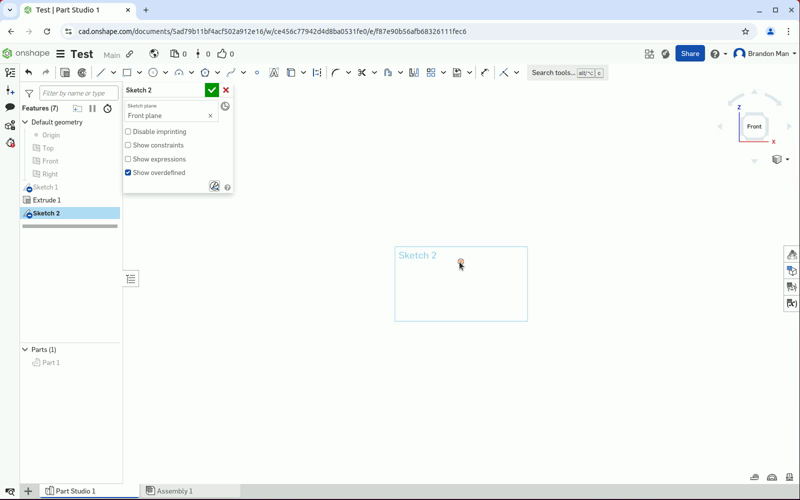
scroll(6)
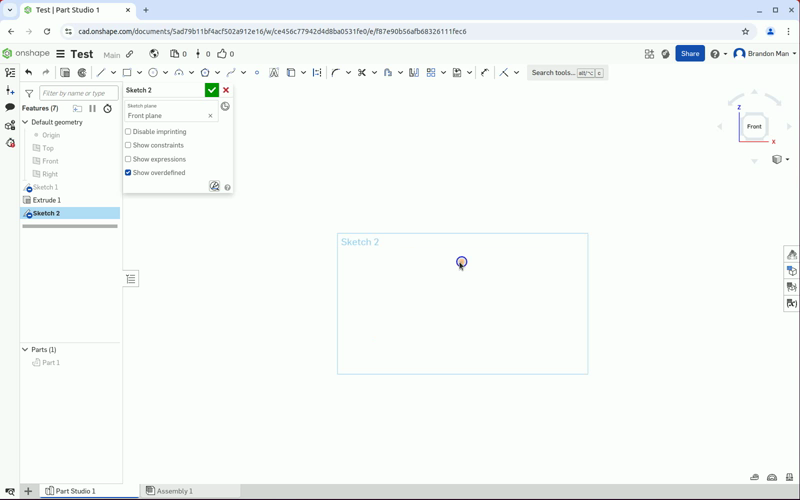
scroll(6)
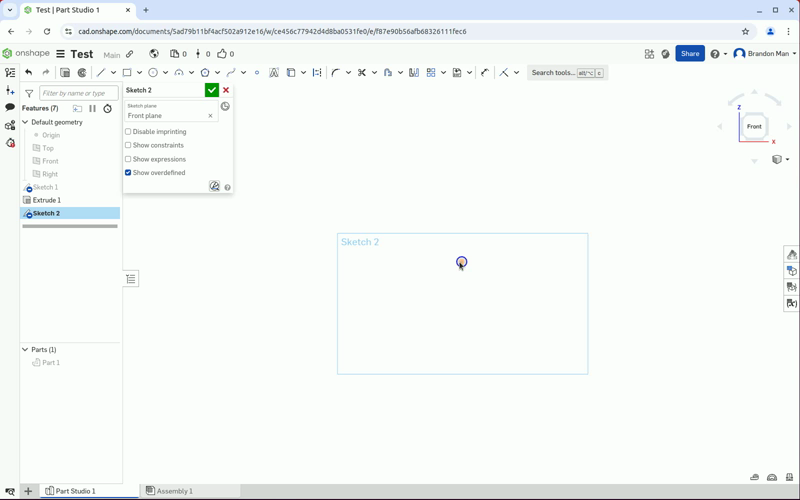
scroll(6)
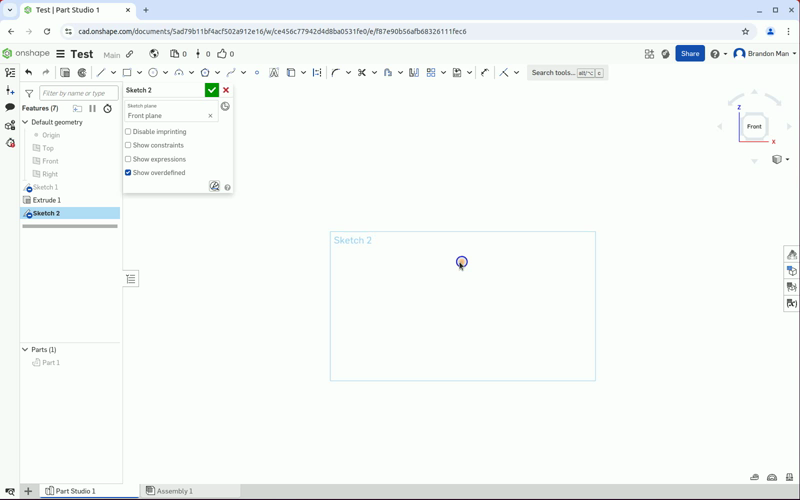
scroll(6)
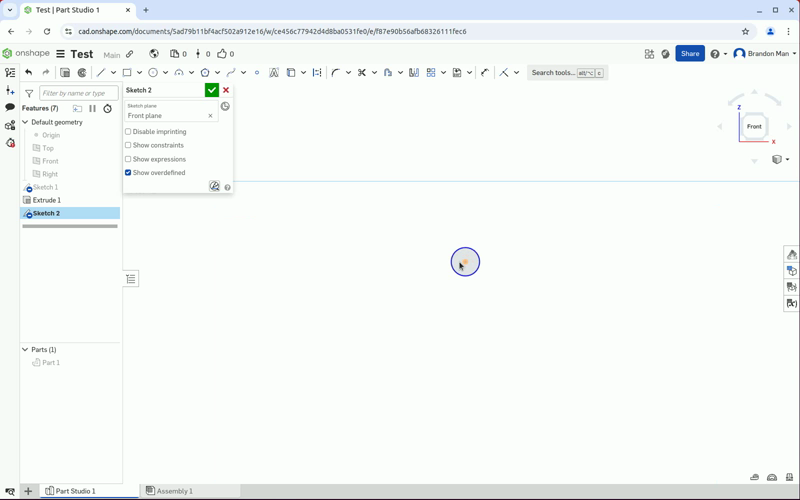
scroll(6)
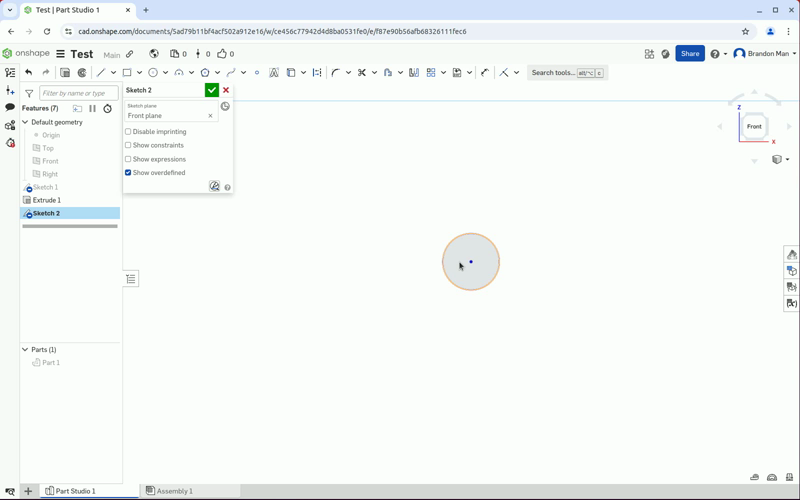
click(459, 261)
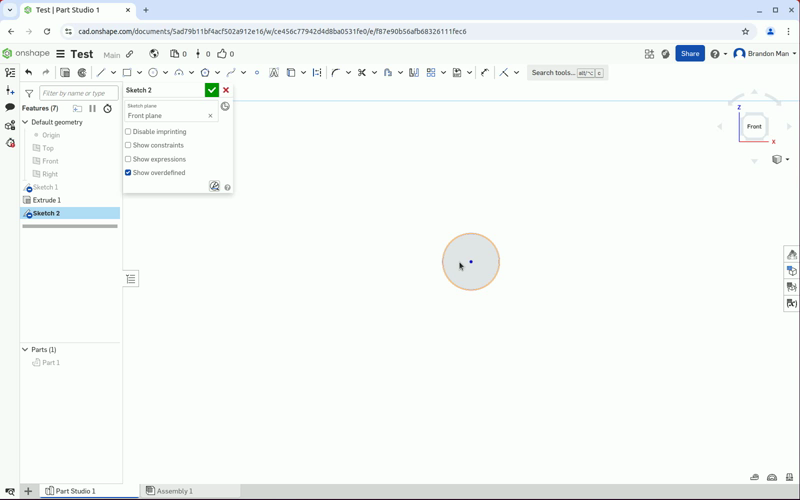
scroll(-6)
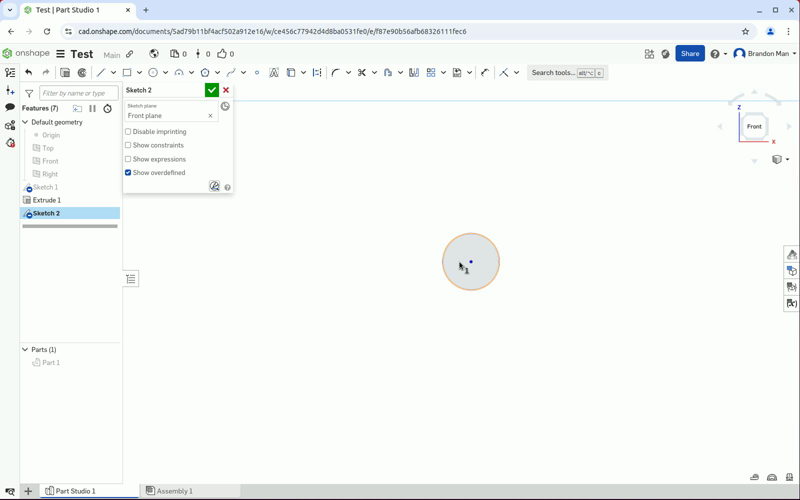
scroll(-6)
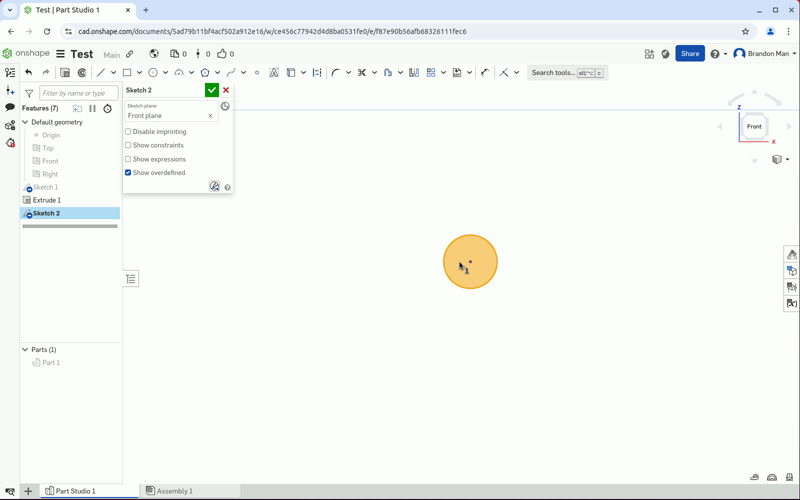
scroll(-6)
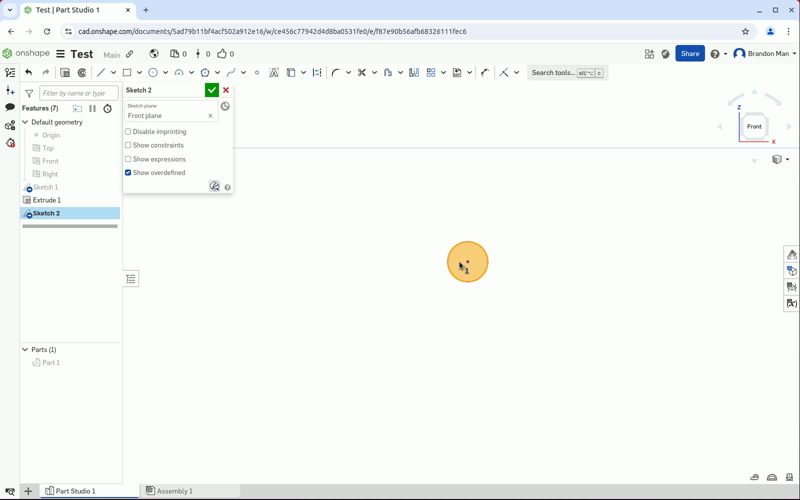
scroll(-6)
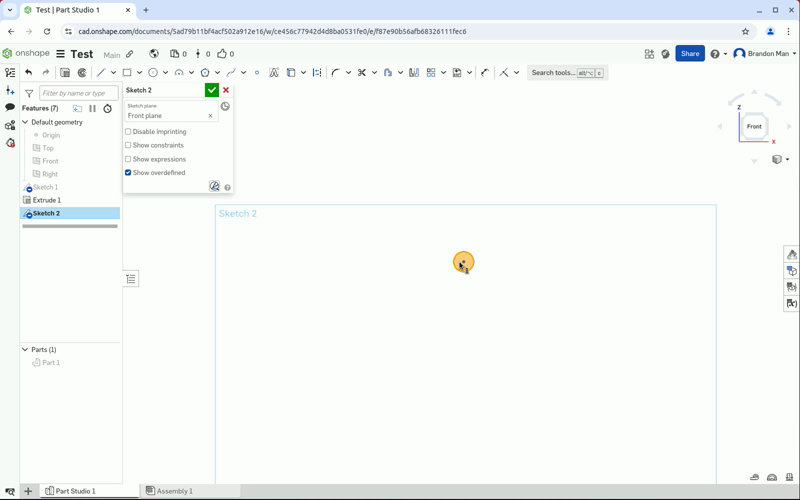
scroll(-6)
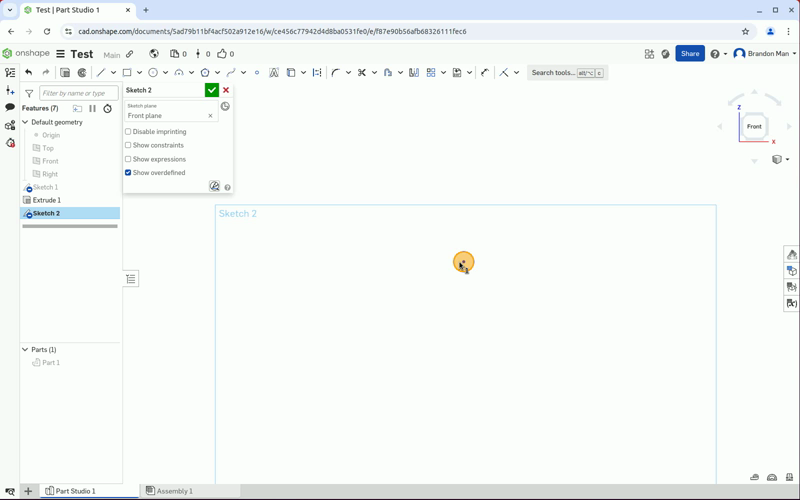
scroll(-6)
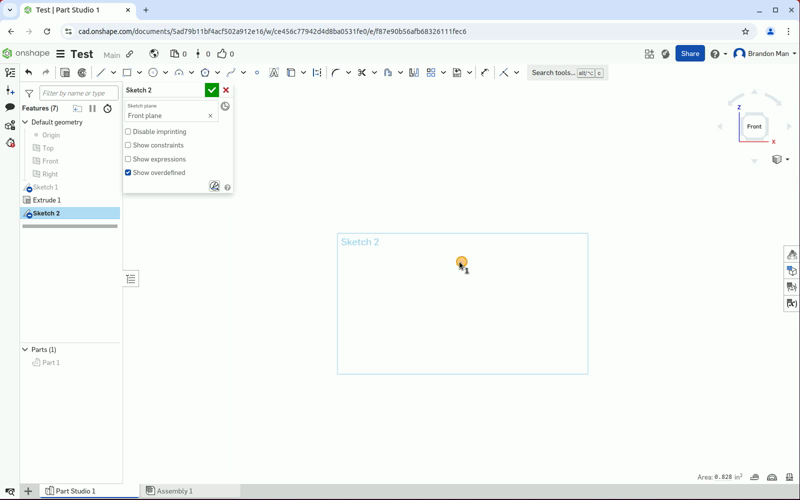
scroll(-6)
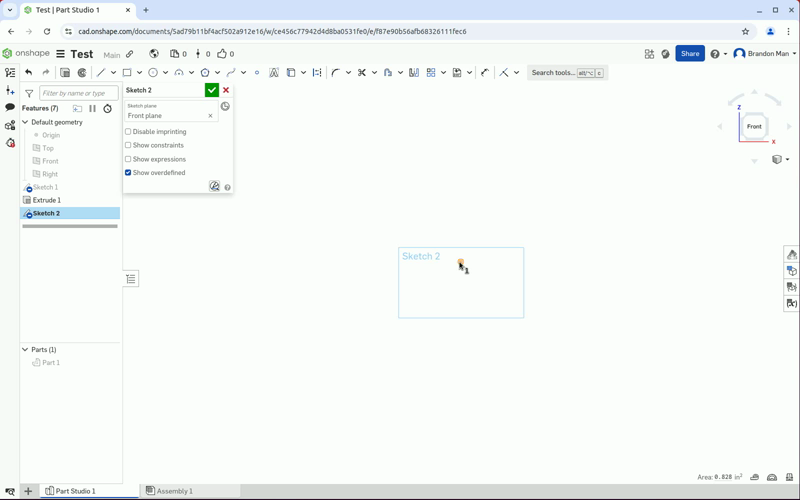
mouse_move(73, 352)
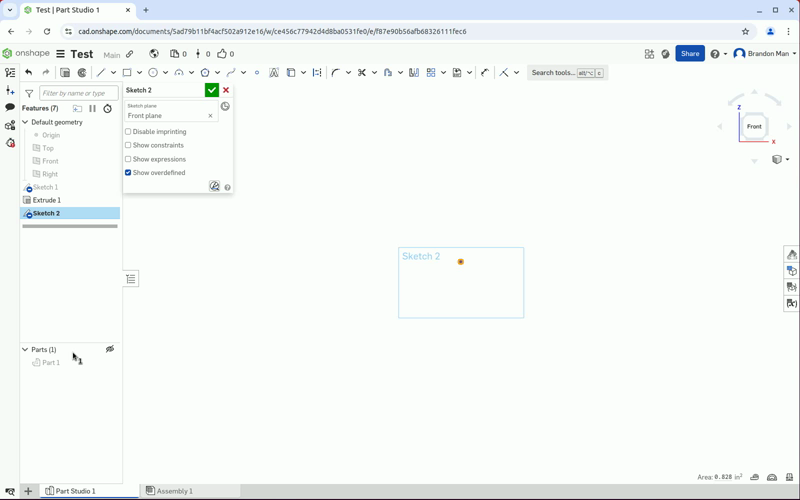
key(shift+y)
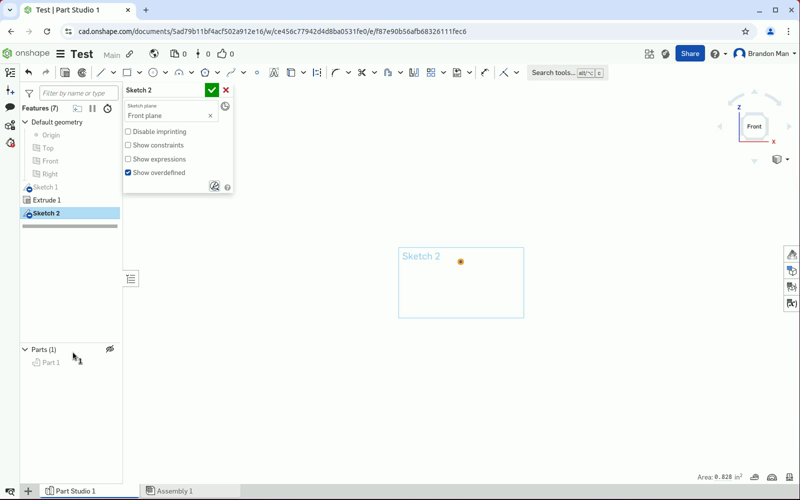
key(shift+e)
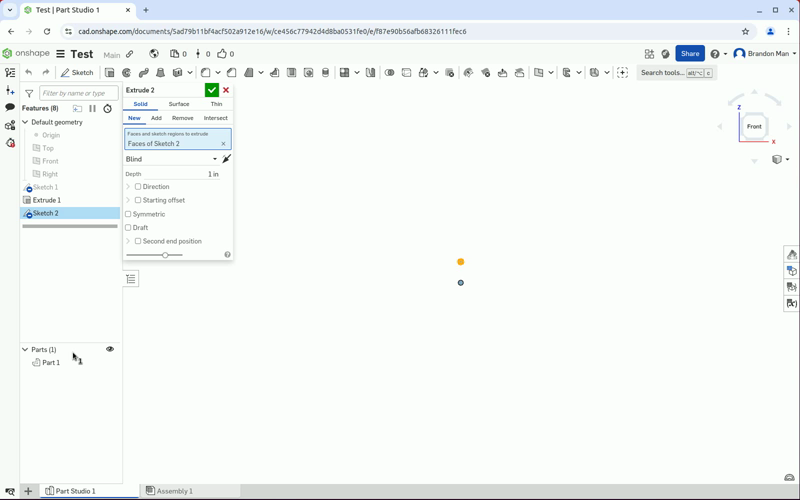
mouse_move(143, 106)
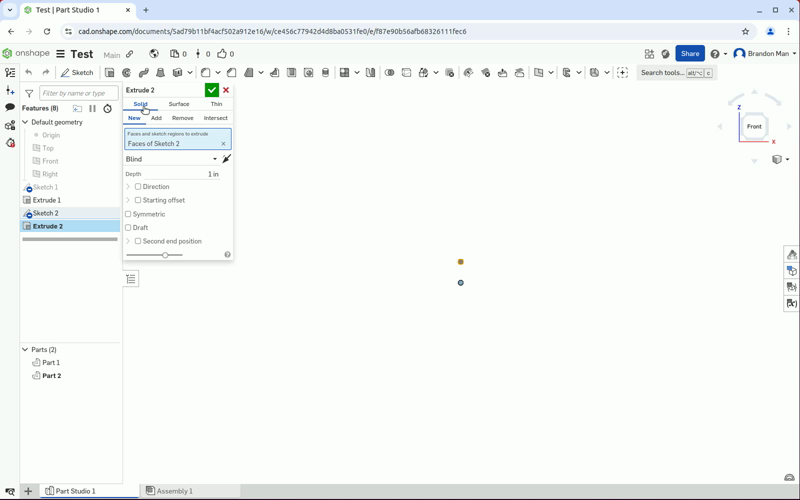
click(143, 106)
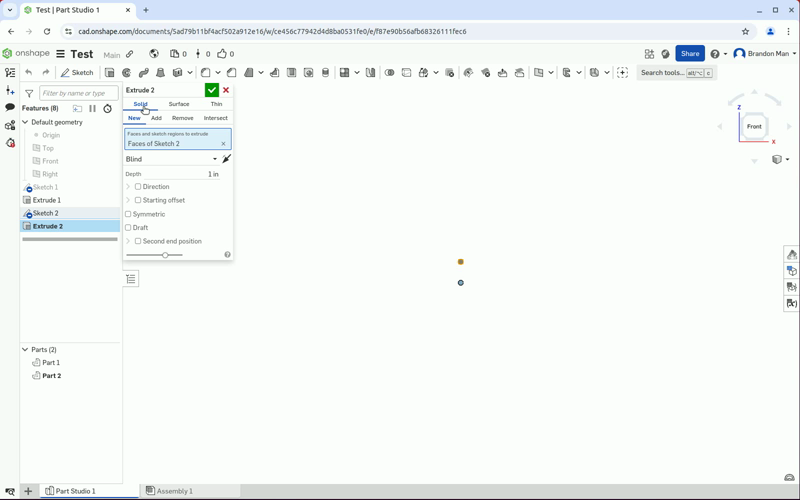
mouse_move(137, 120)
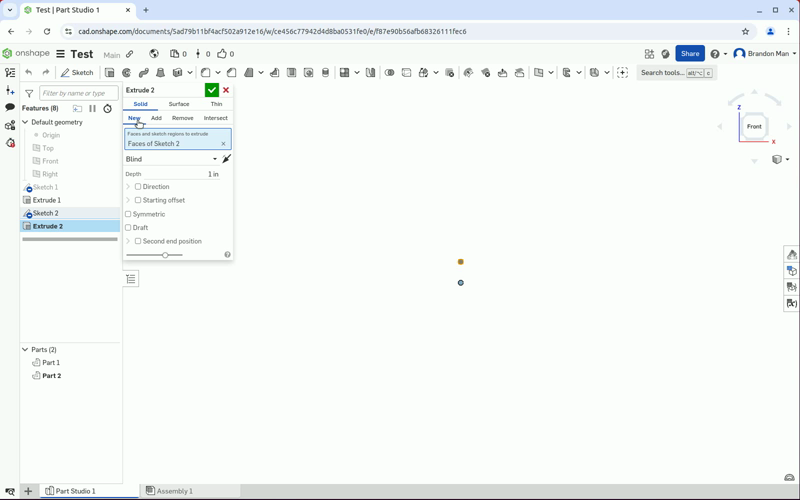
click(137, 120)
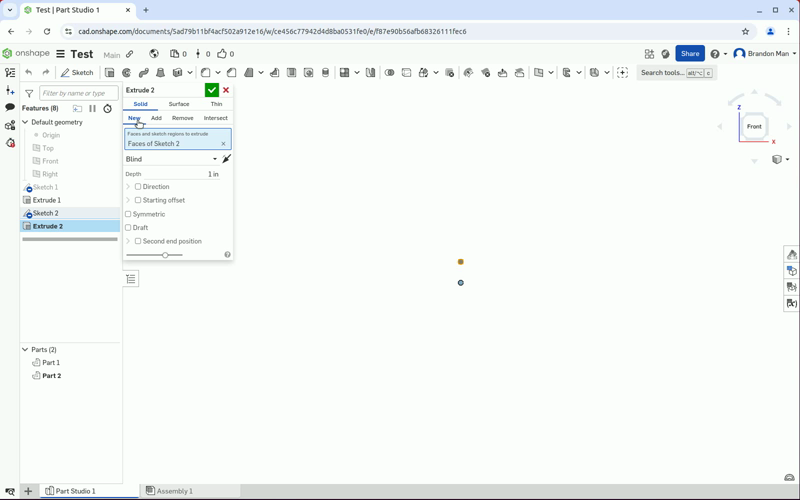
key(tab, 4)
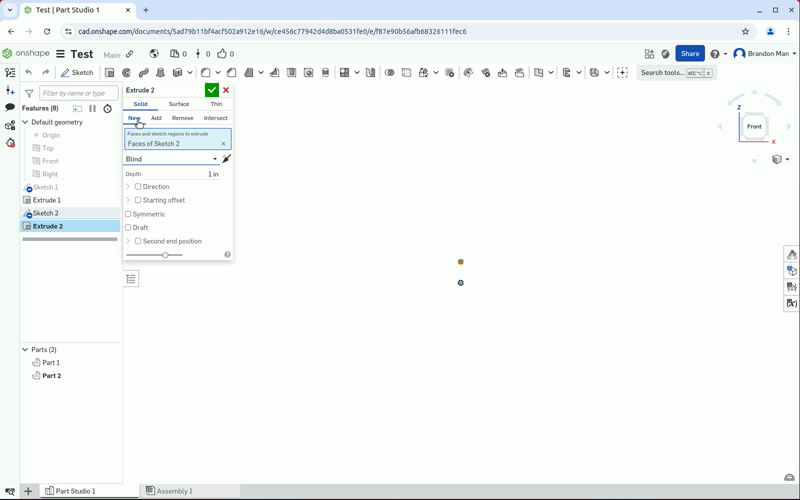
text(23.108)
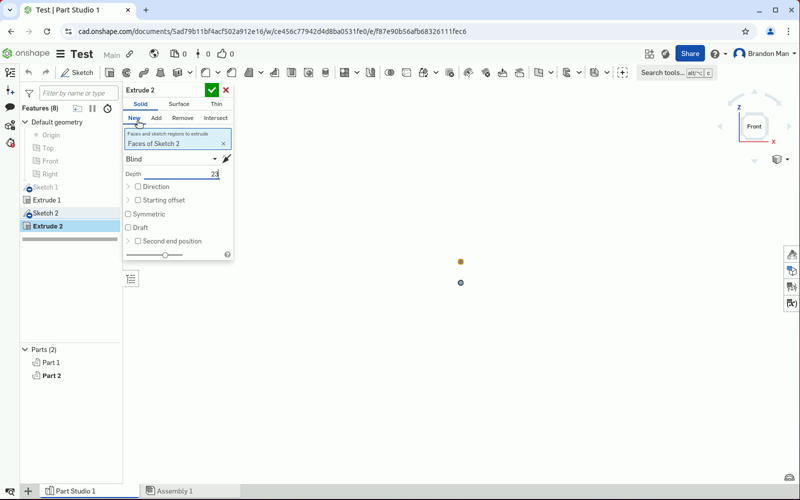
key(enter)
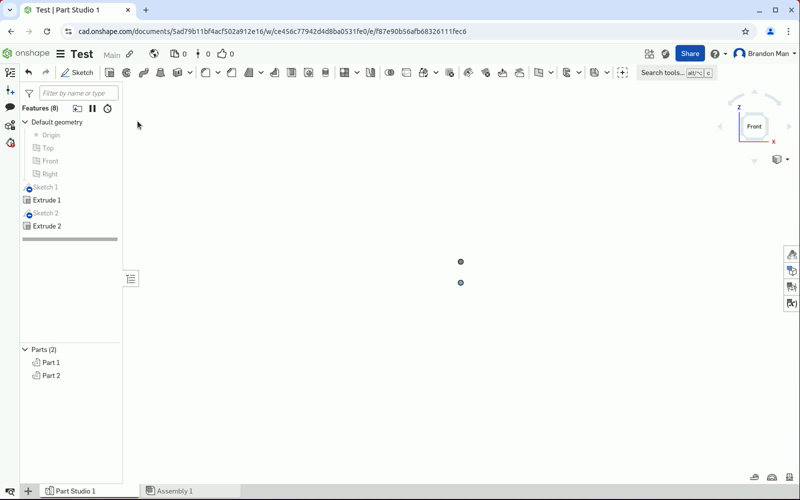
key(shift+h)
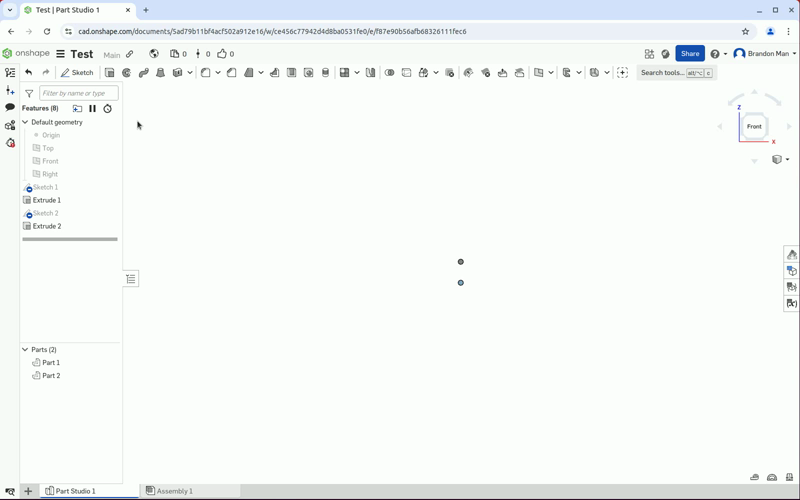
key(shift+h)
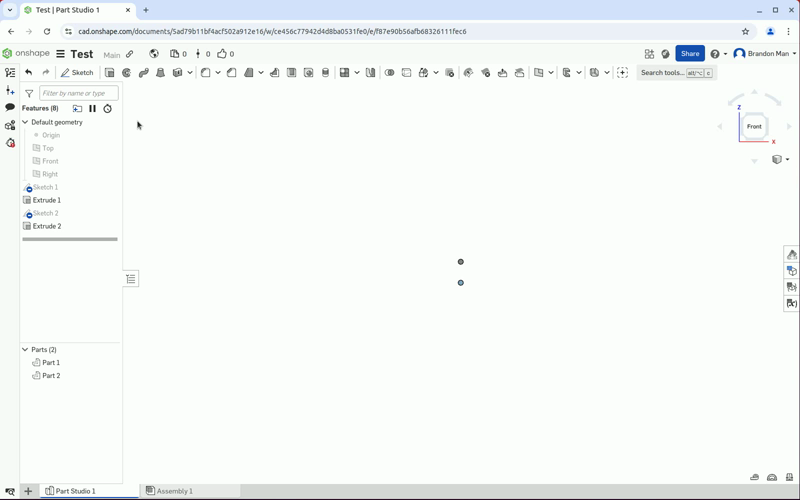
key(shift+7)
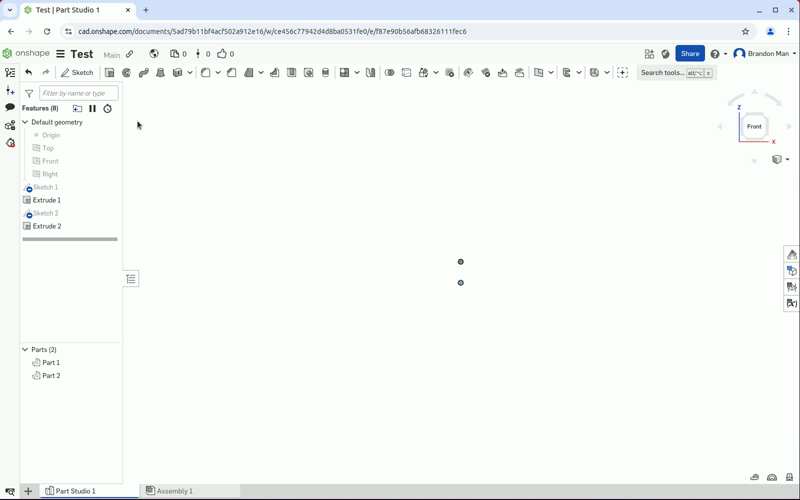
key(left, 2)
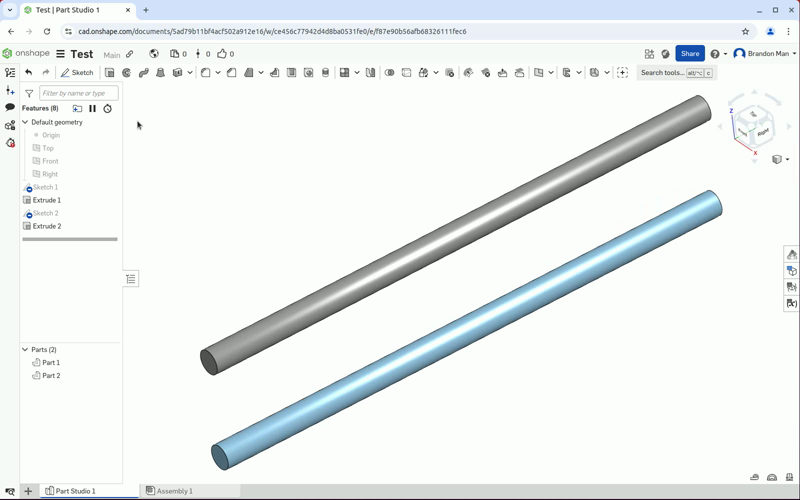
key(down, 2)
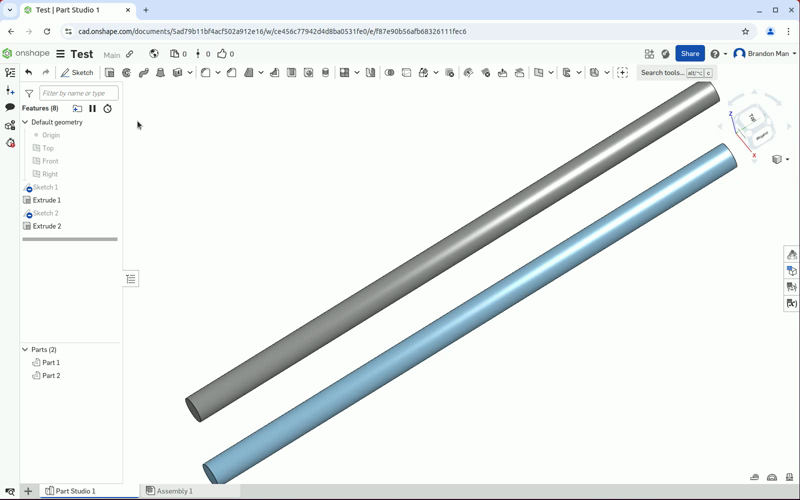
key(up, 2)
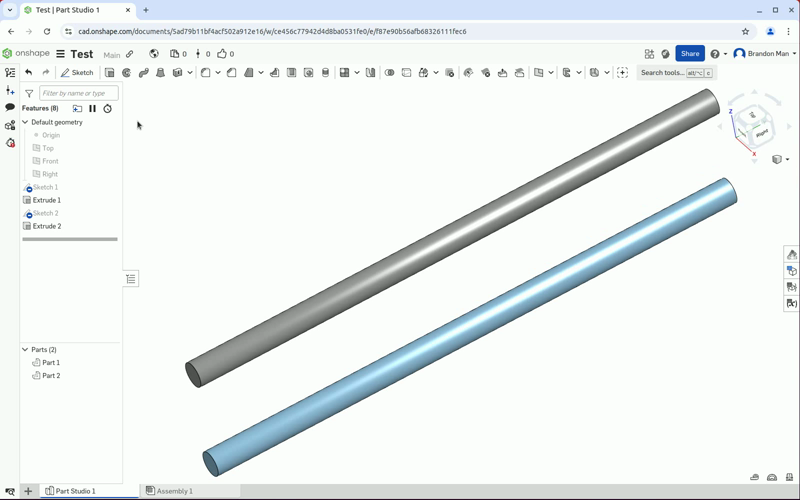
key(right, 2)
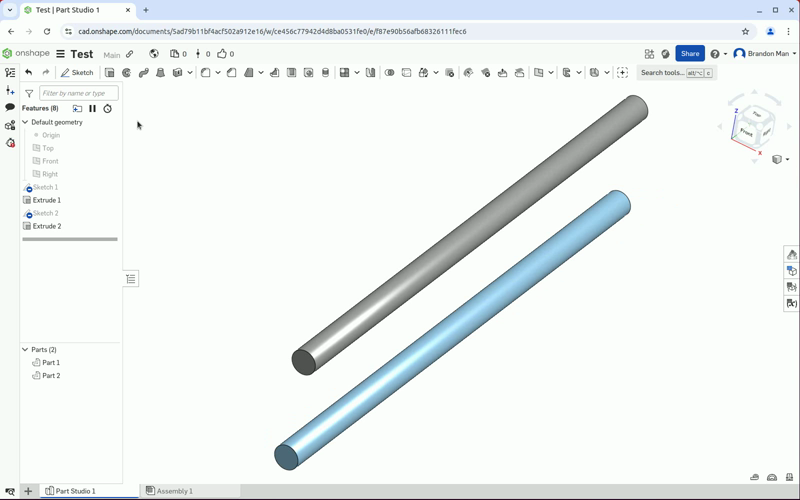
mouse_move(73, 189)
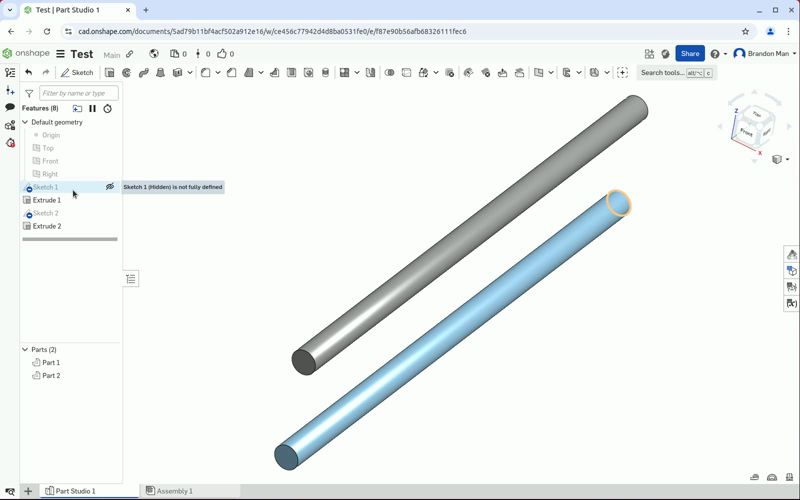
click(73, 189)